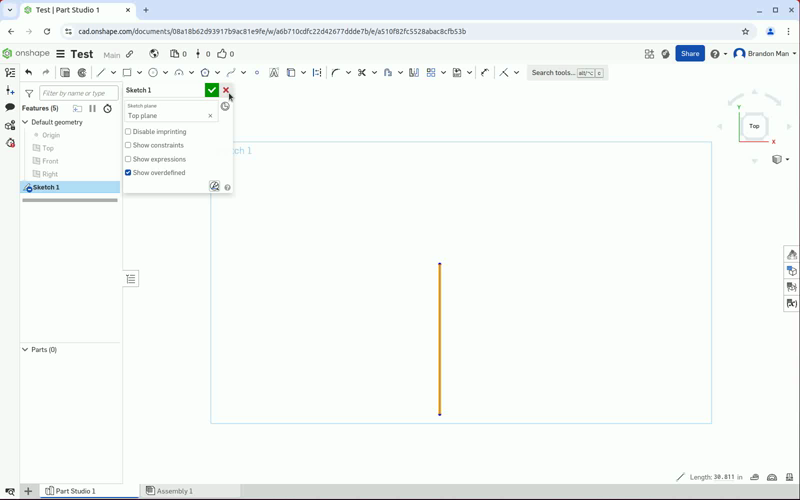
key(shift+h)
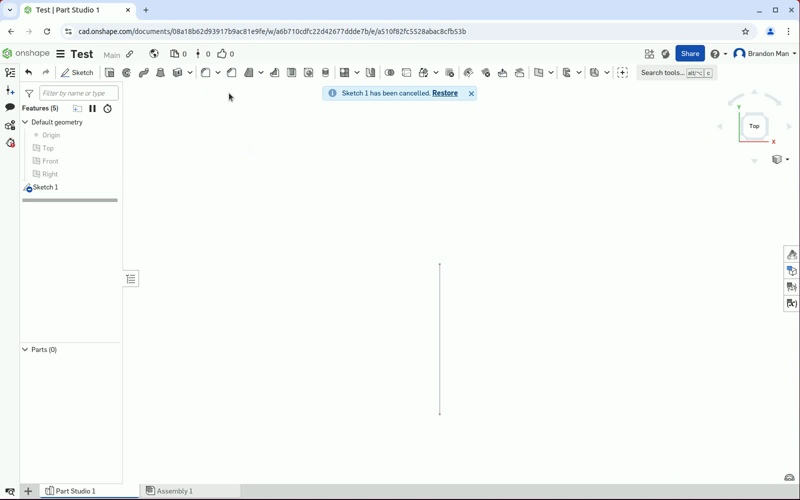
key(shift+s)
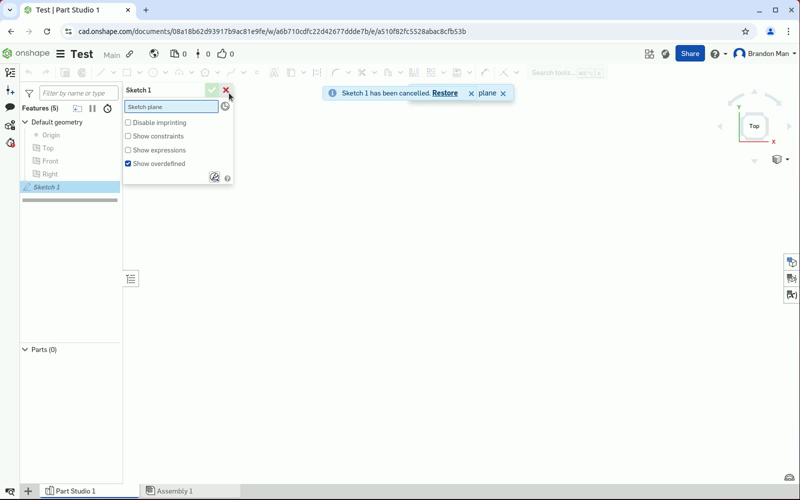
mouse_move(73, 150)
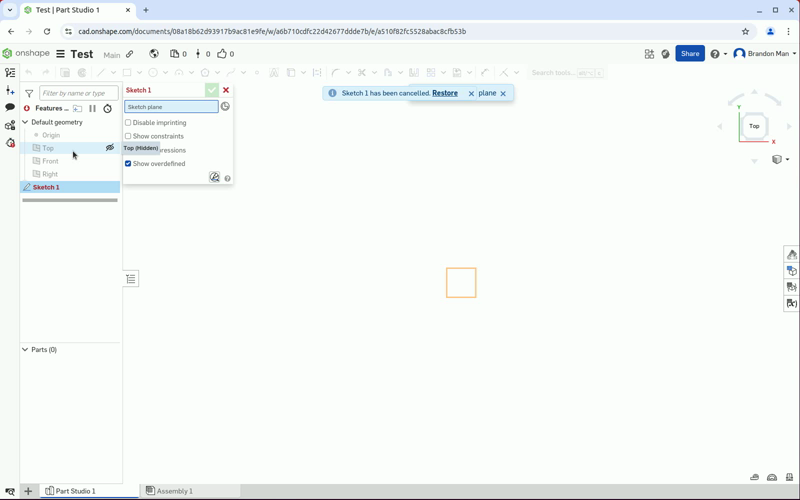
click(73, 150)
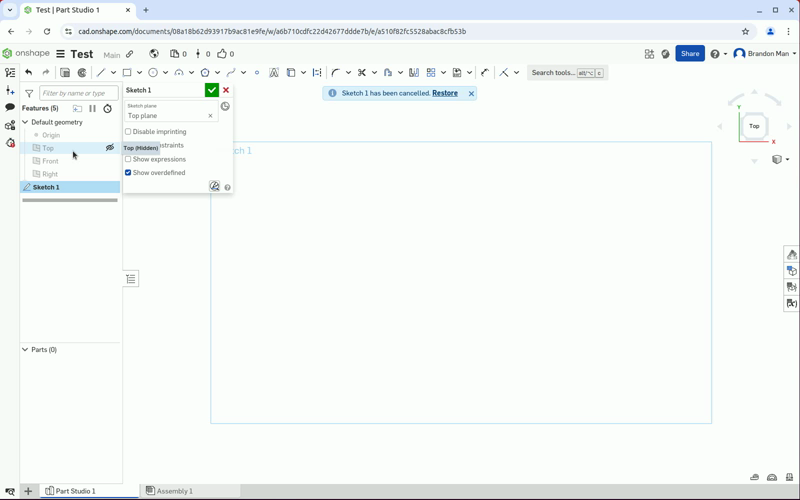
mouse_move(73, 352)
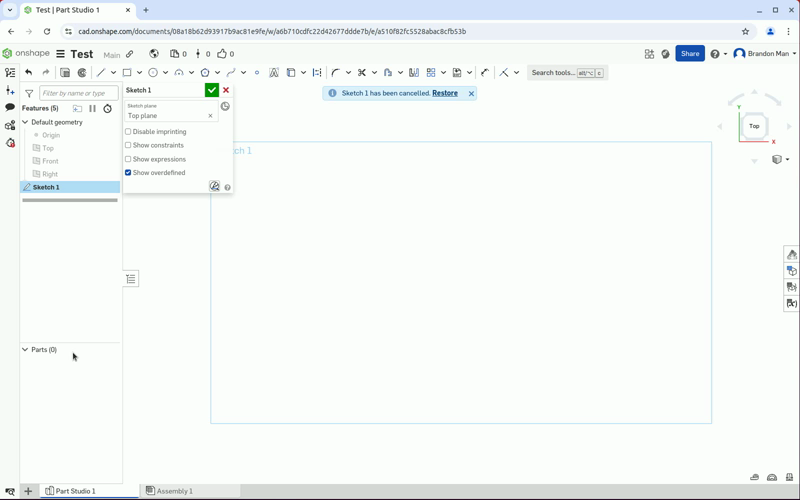
key(y)
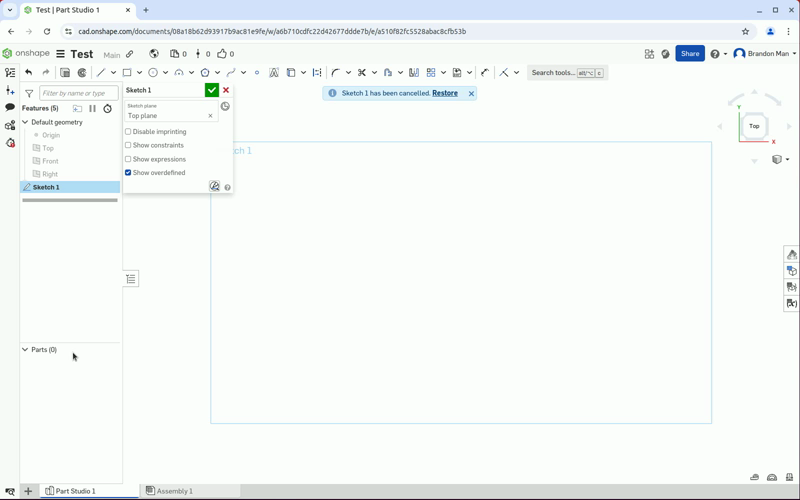
key(l)
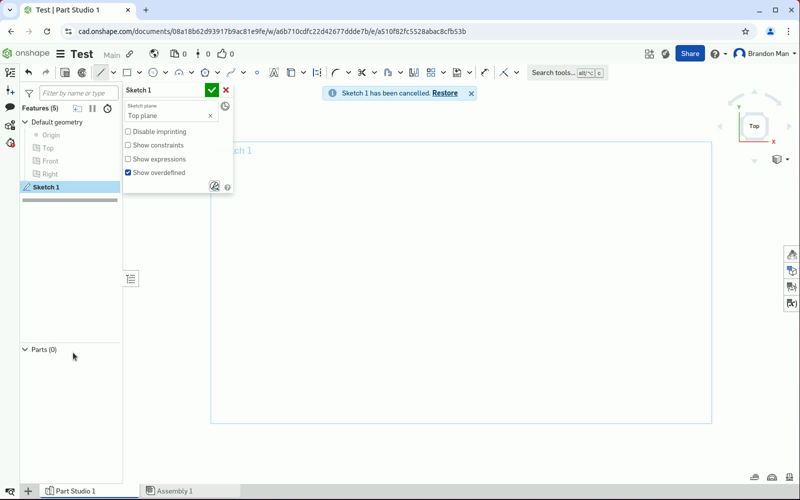
key_down(shift)
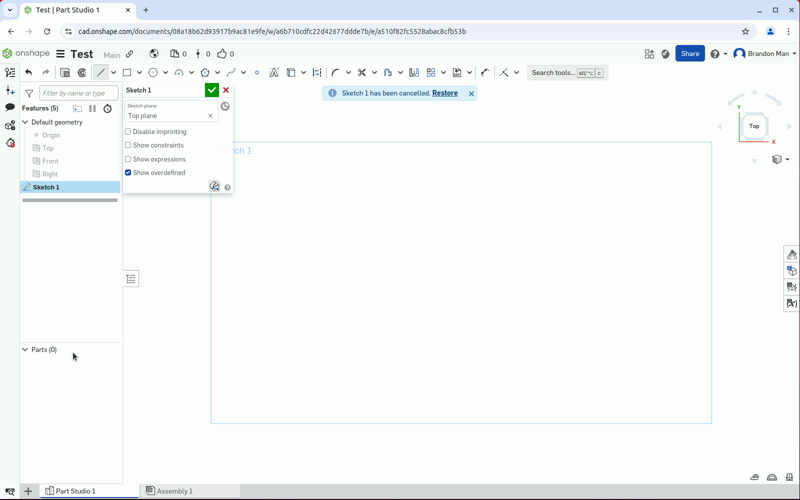
mouse_move(348, 341)
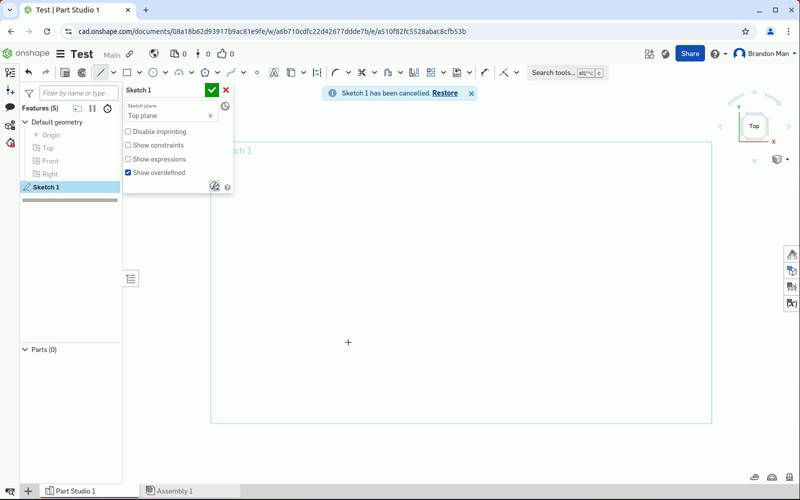
click(348, 341)
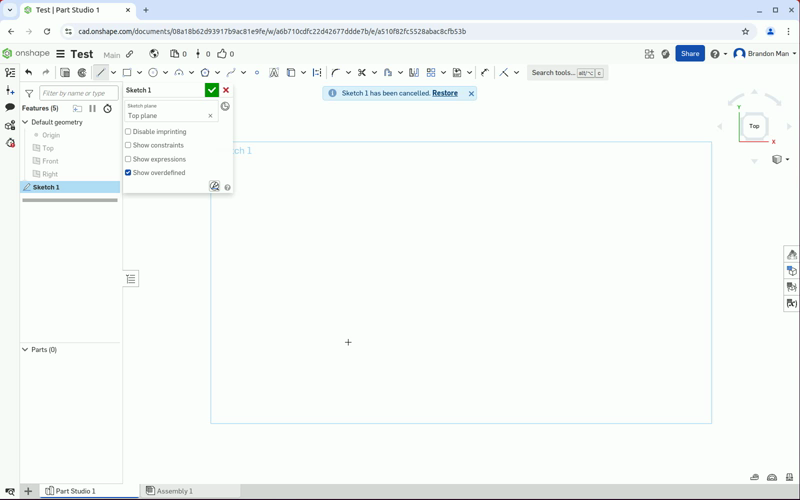
key_up(shift)
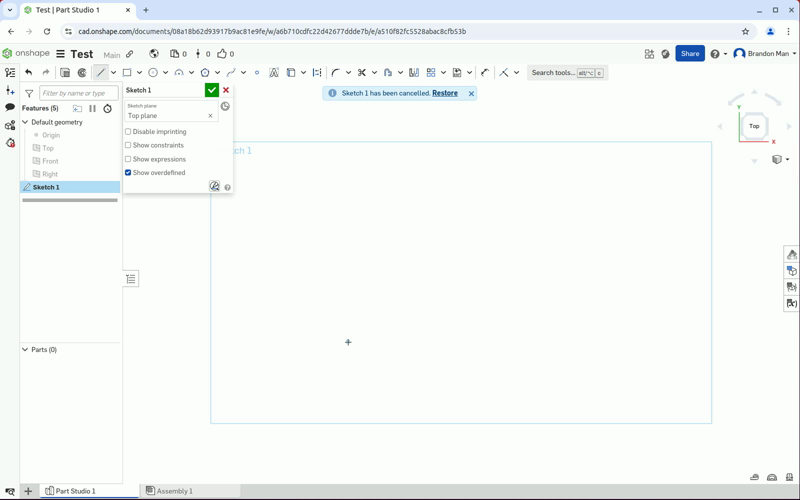
key_down(shift)
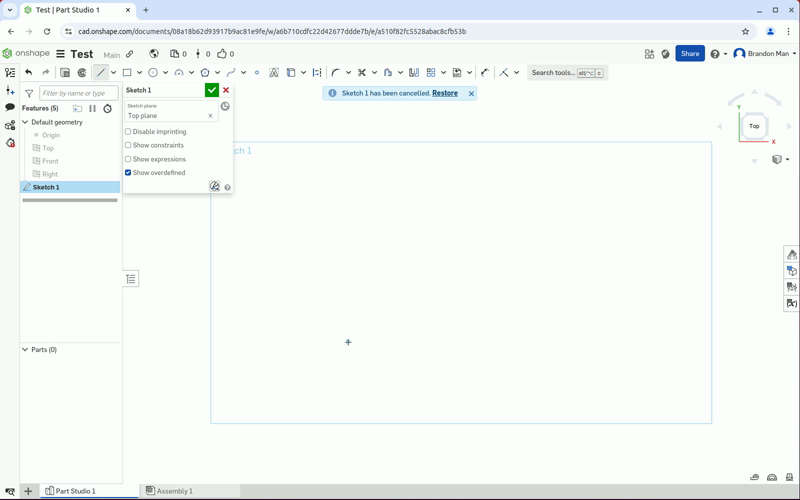
mouse_move(572, 341)
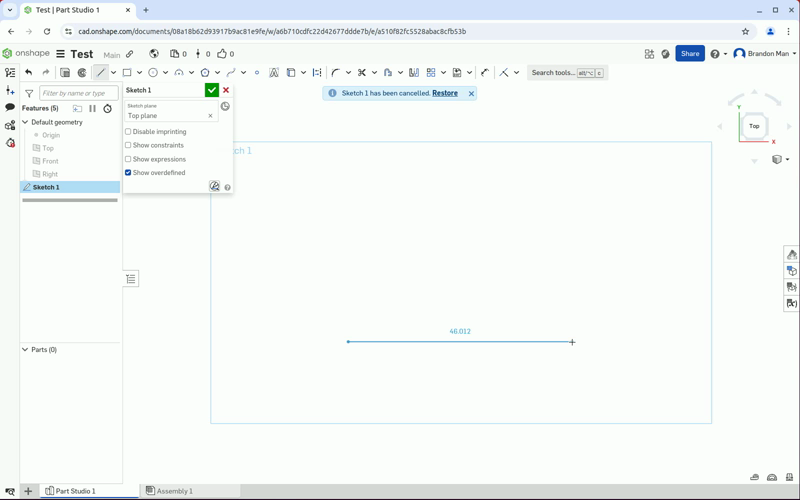
click(572, 341)
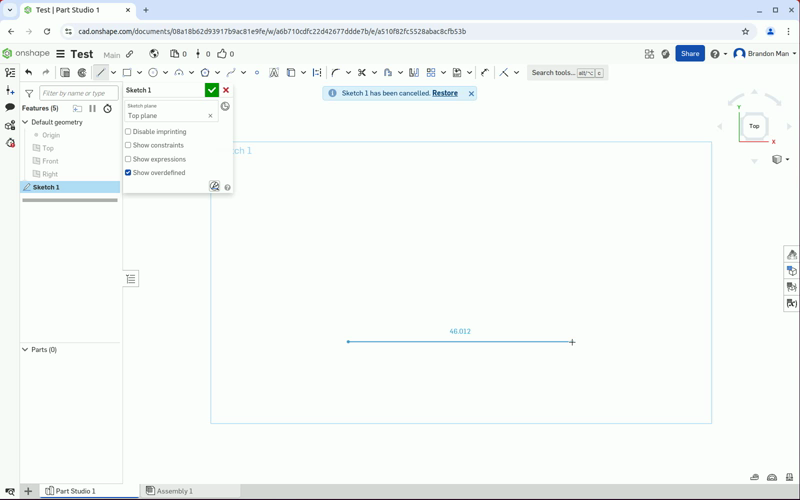
key_up(shift)
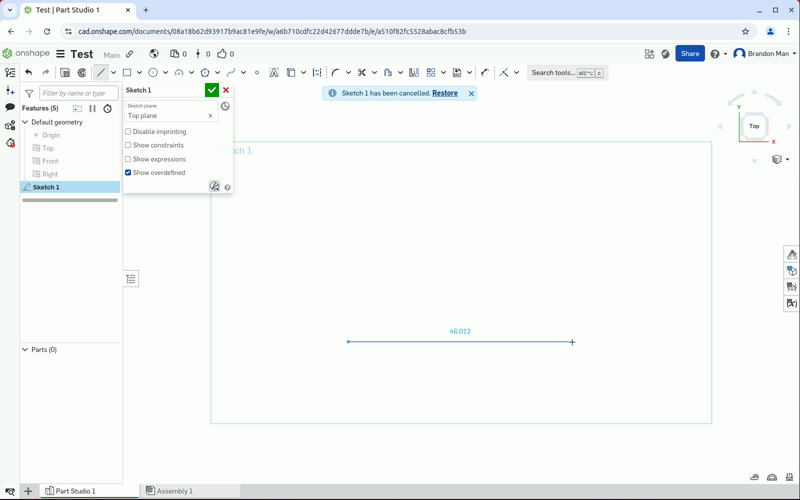
key_down(shift)
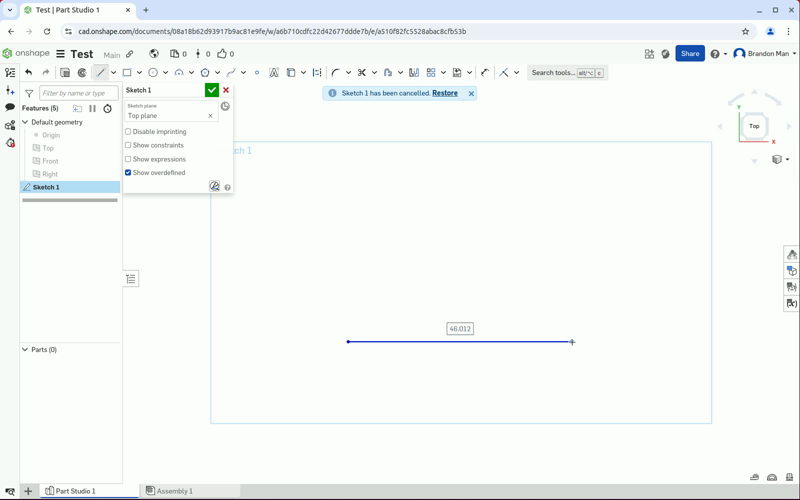
mouse_move(572, 226)
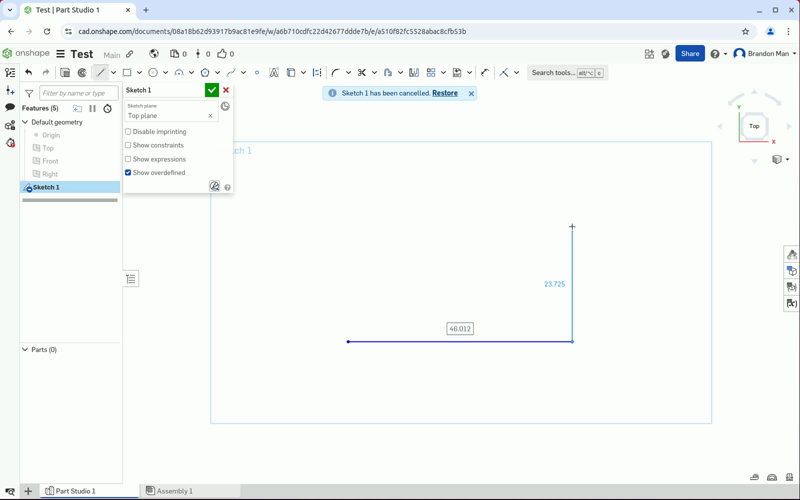
click(572, 226)
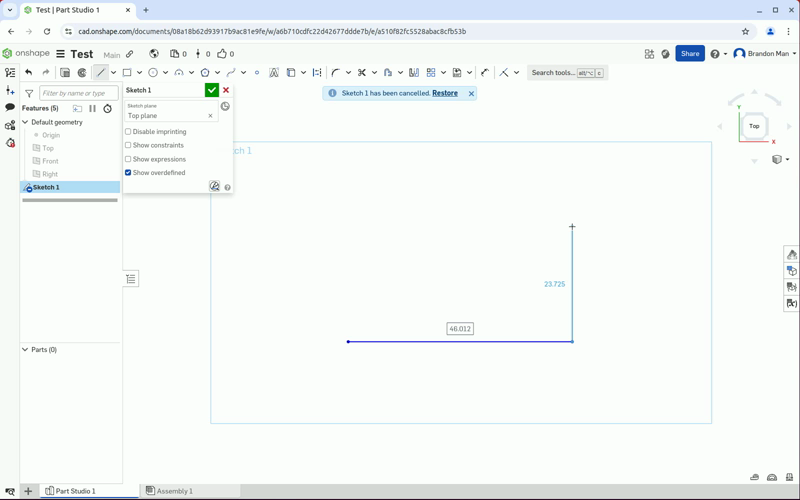
key_up(shift)
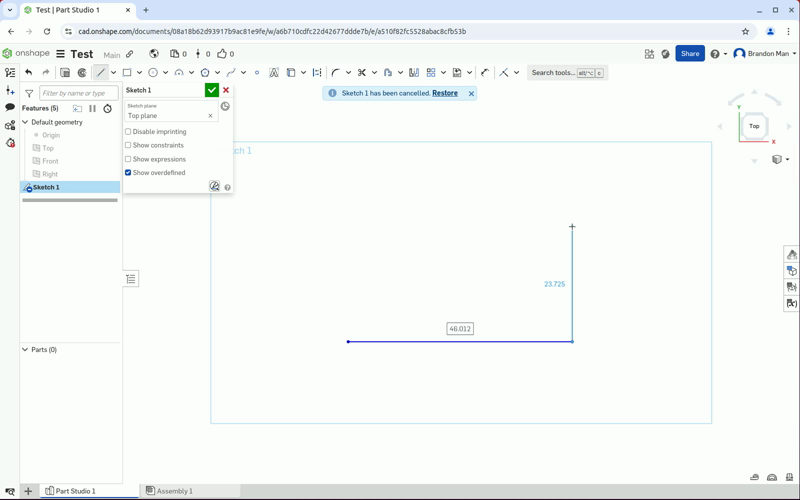
key_down(shift)
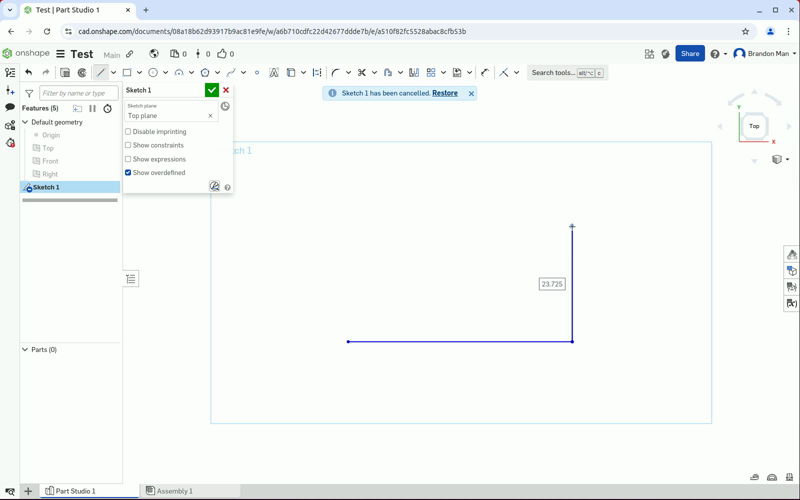
mouse_move(348, 226)
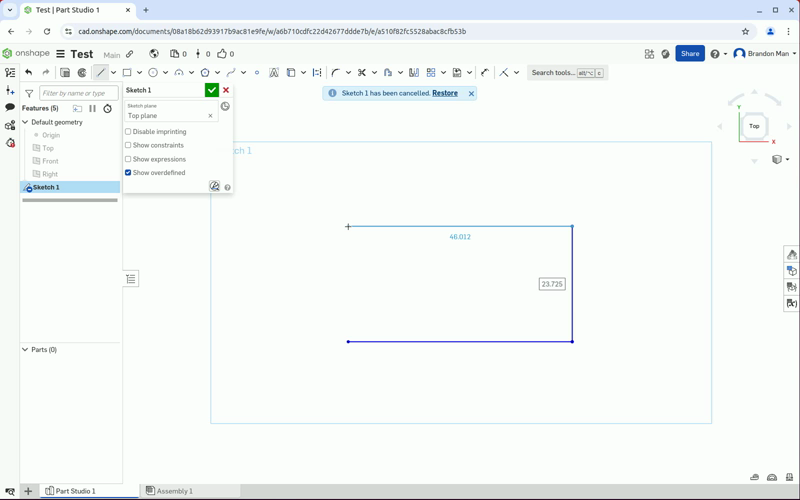
click(348, 226)
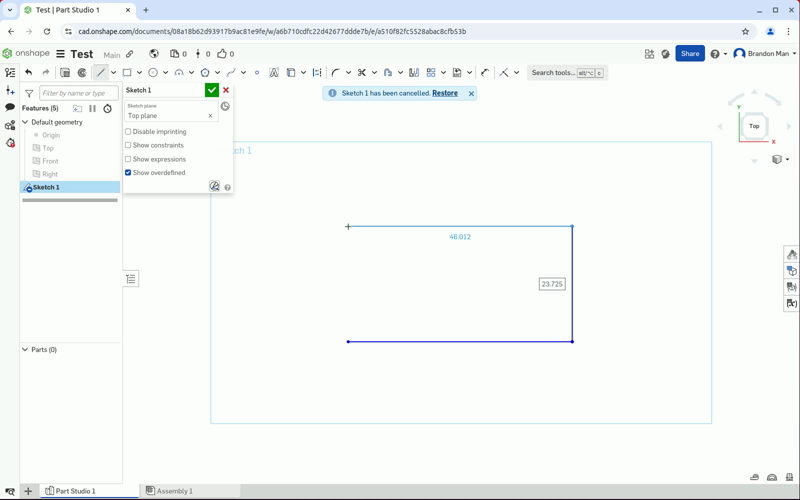
key_up(shift)
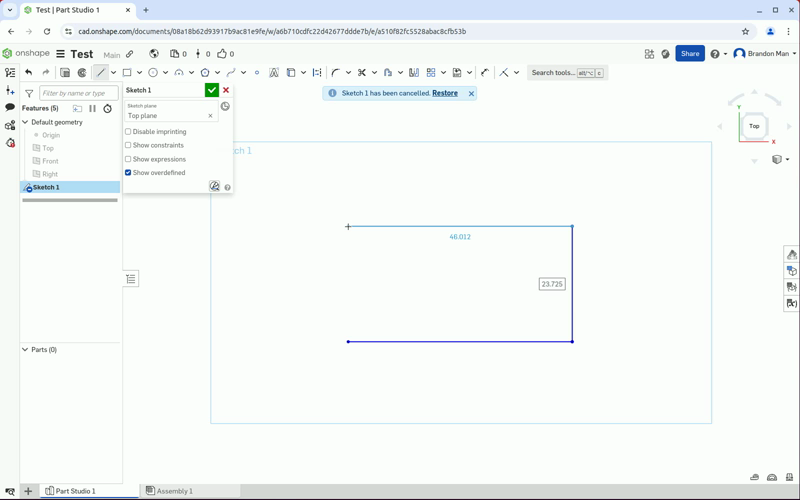
key_down(shift)
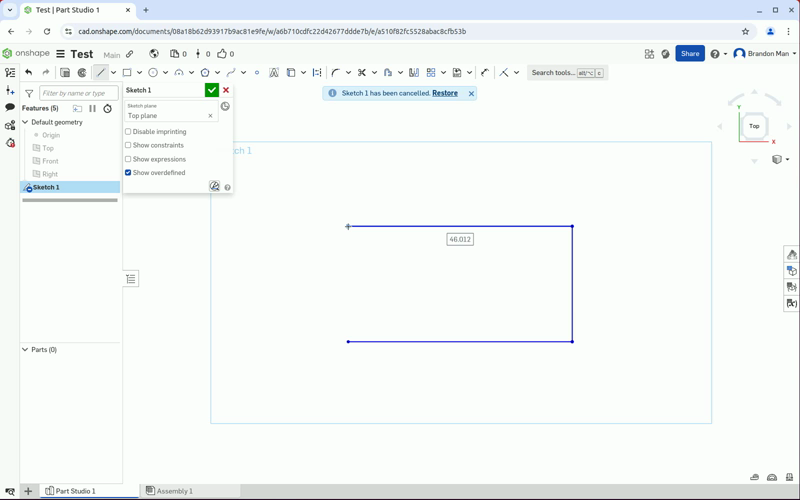
mouse_move(348, 341)
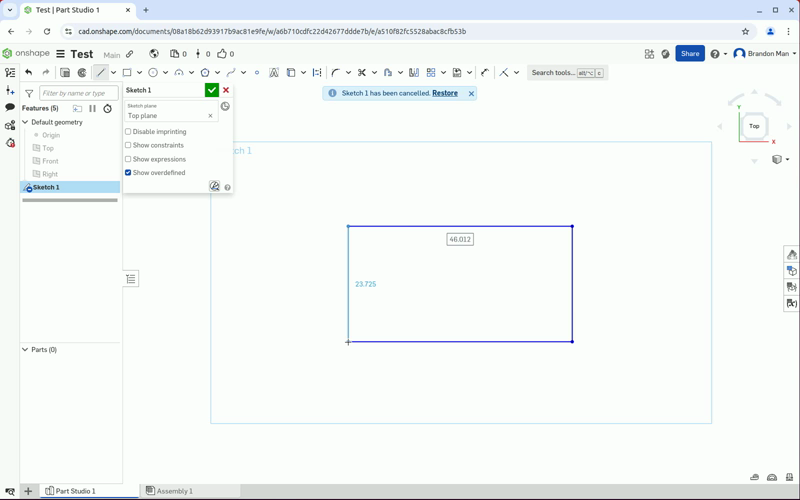
key_up(shift)
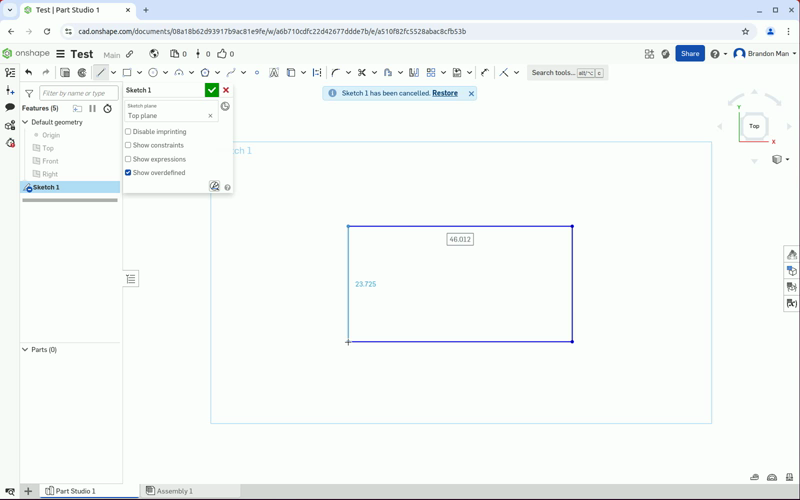
click(348, 341)
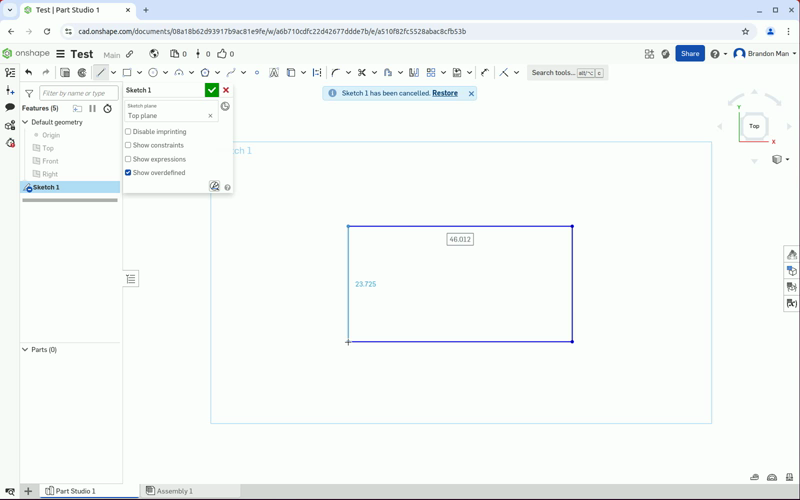
key(esc)
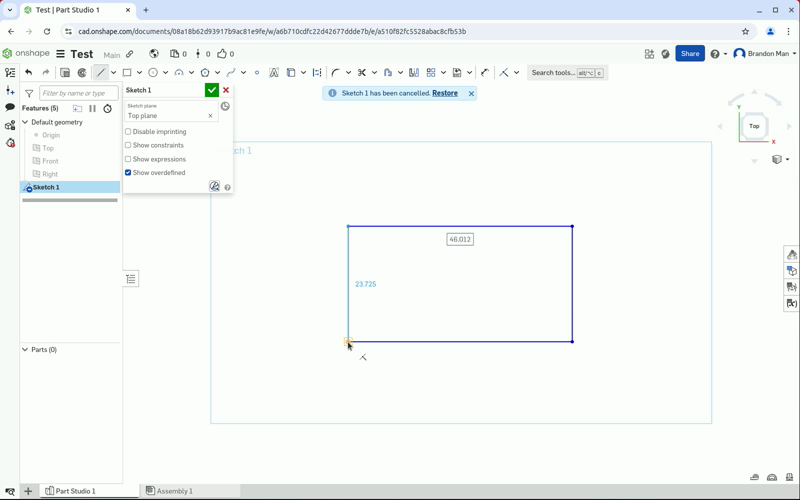
mouse_move(491, 323)
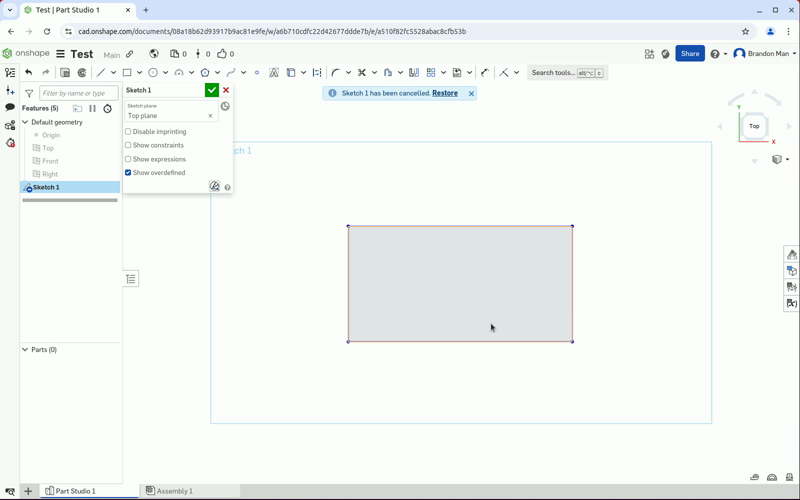
click(491, 323)
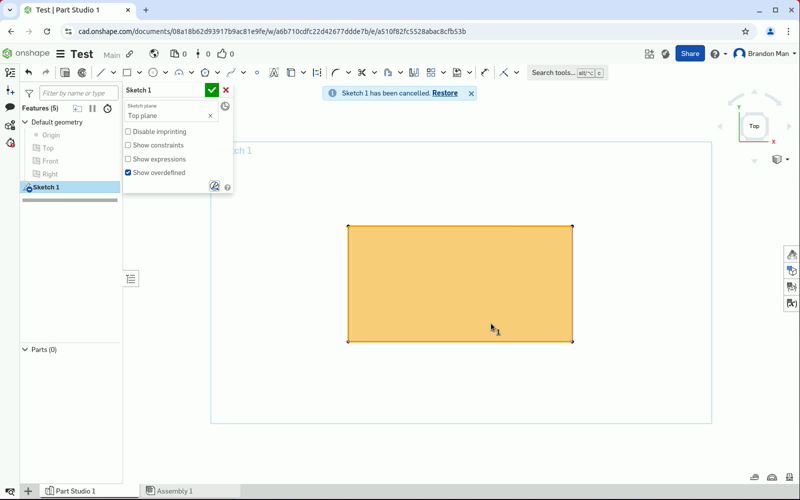
mouse_move(73, 352)
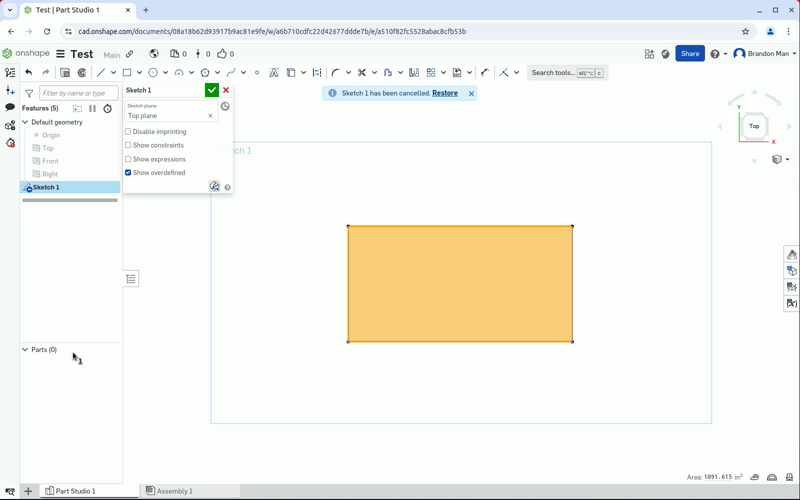
key(shift+y)
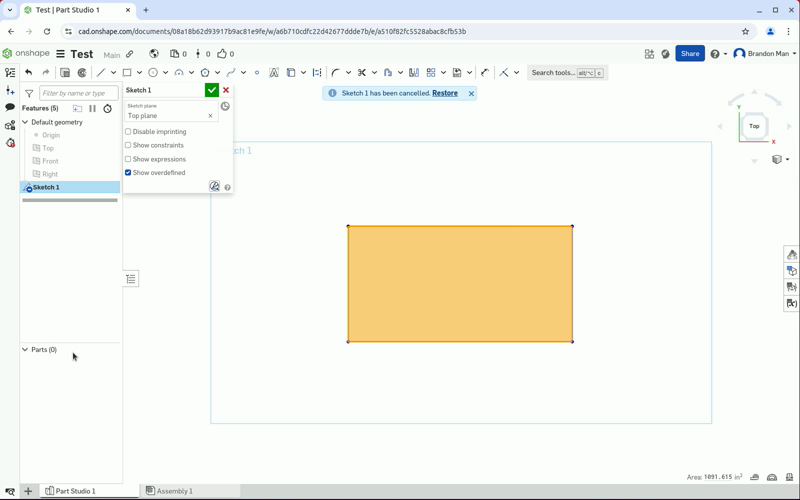
key(shift+e)
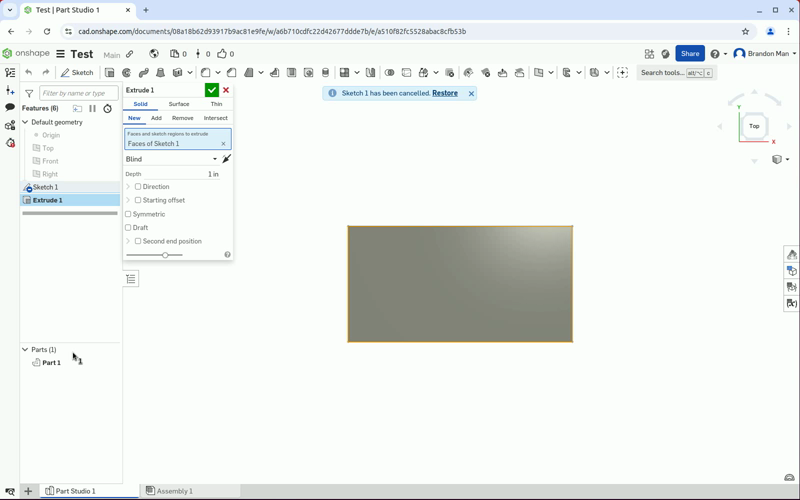
mouse_move(143, 106)
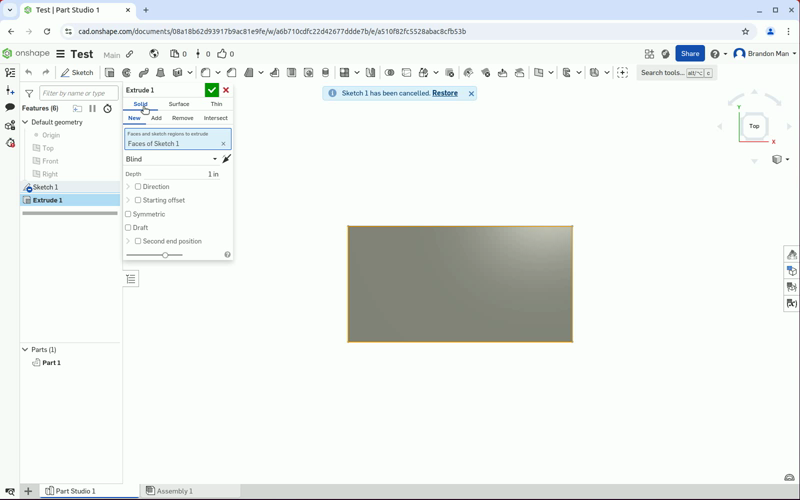
click(143, 106)
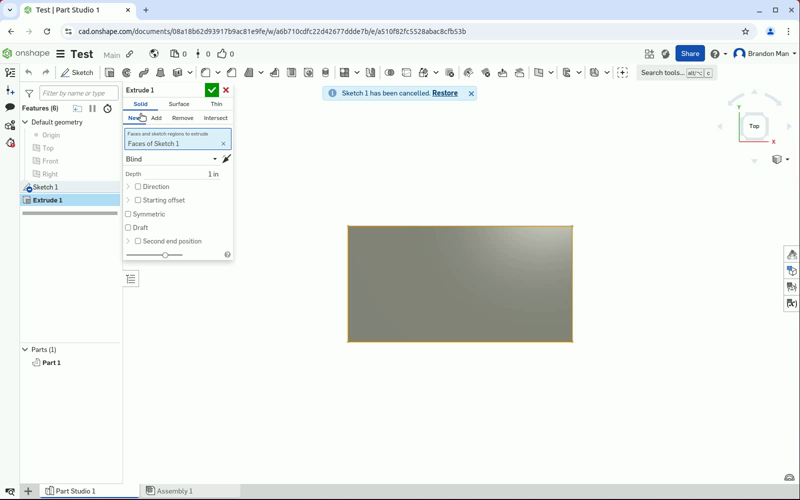
mouse_move(137, 120)
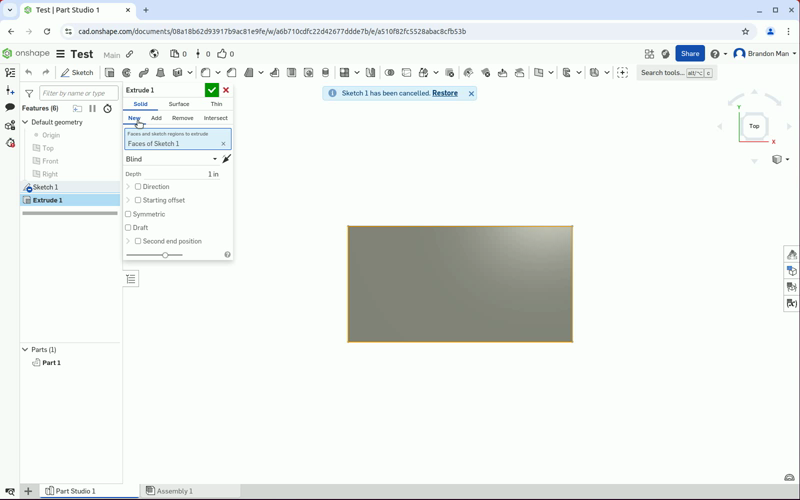
click(137, 120)
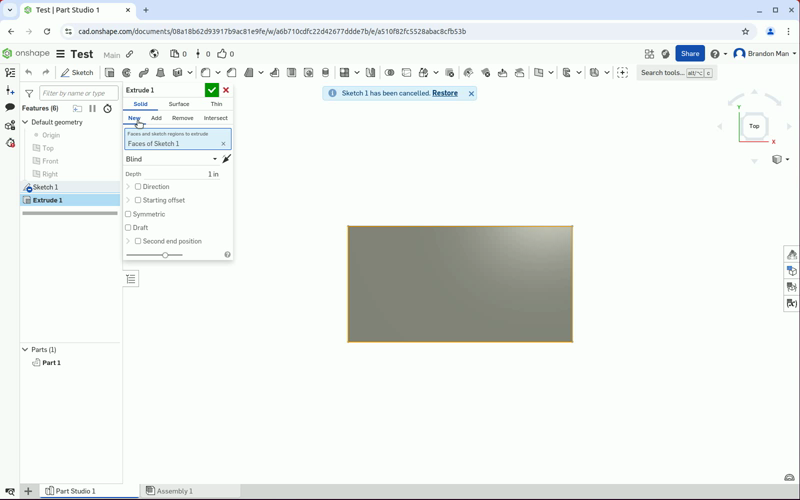
key(tab, 4)
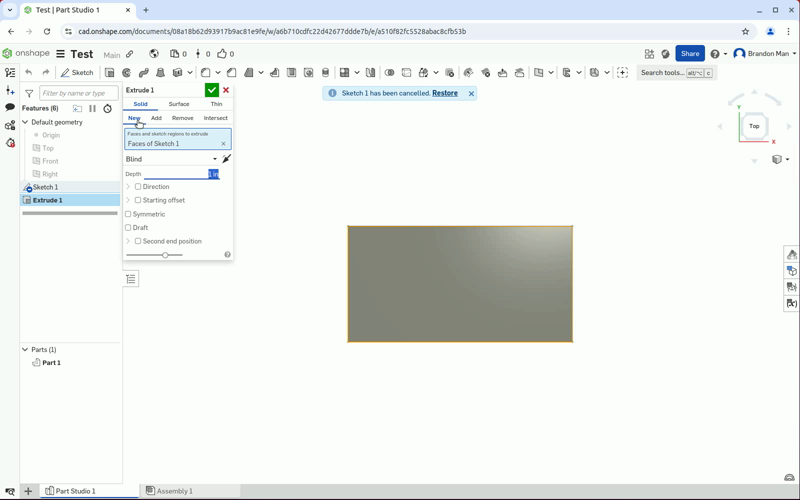
text(14.683)
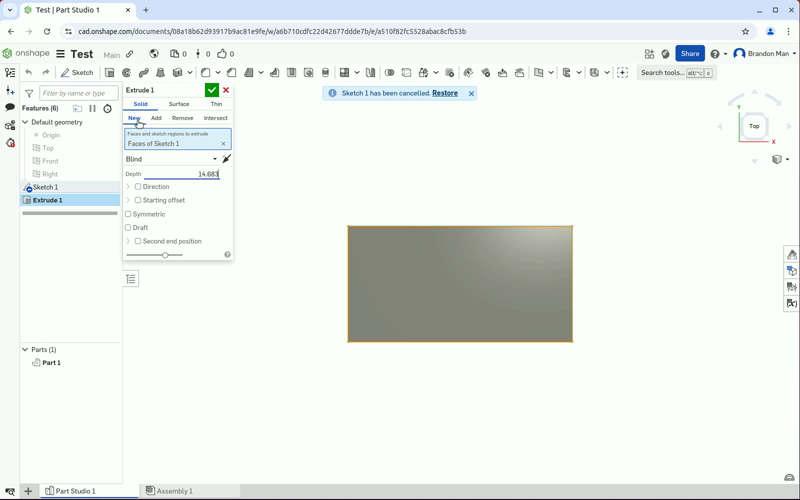
key(enter)
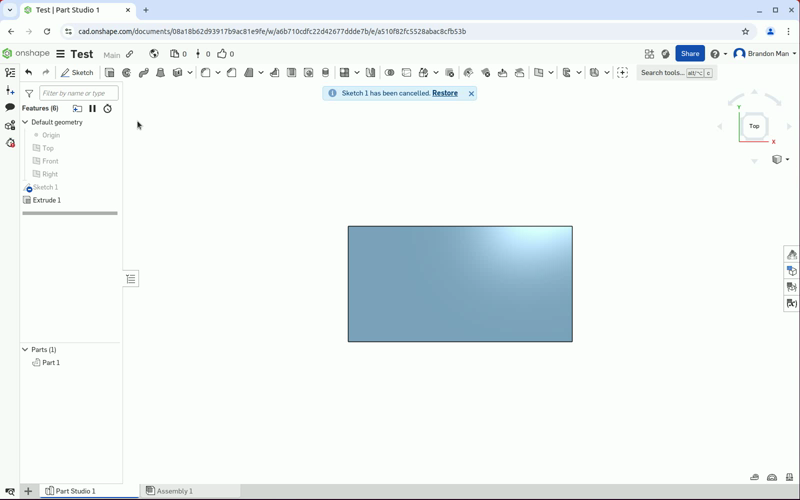
key(shift+h)
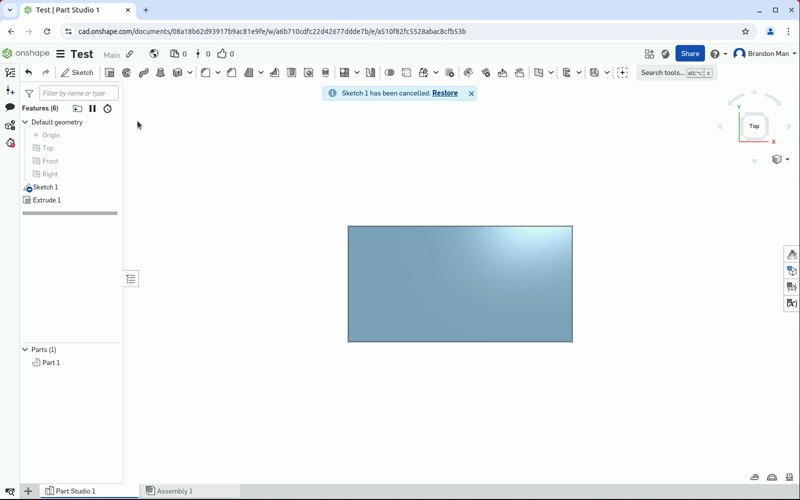
key(shift+h)
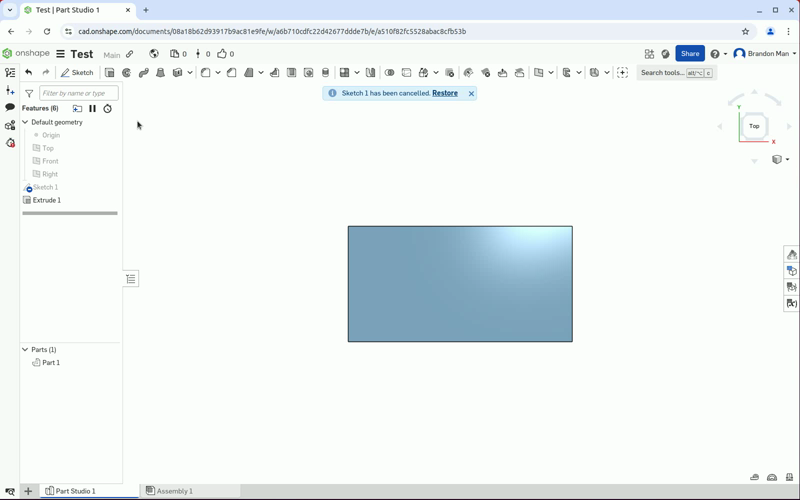
mouse_move(73, 189)
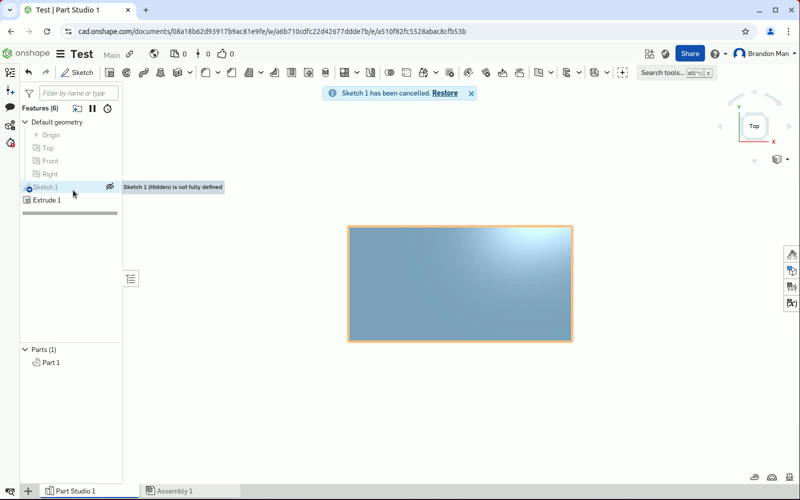
click(73, 189)
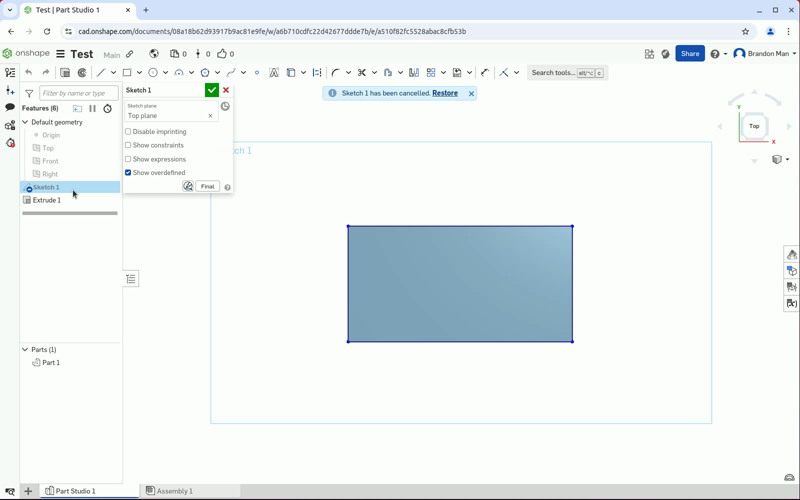
mouse_move(229, 92)
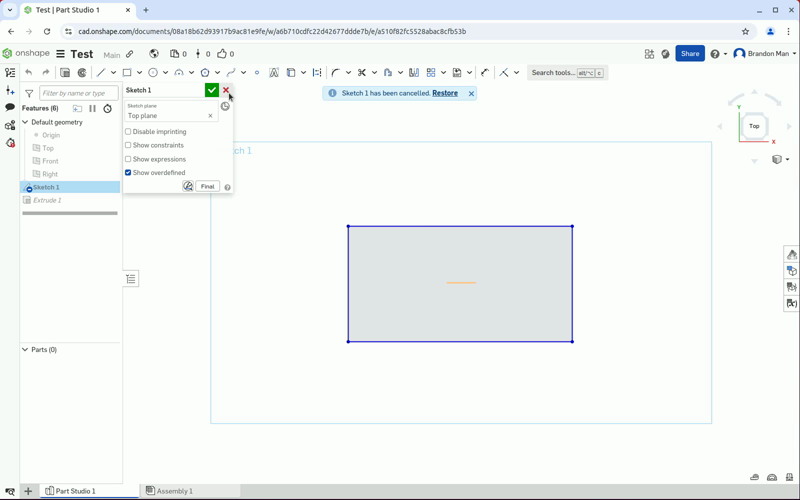
click(229, 92)
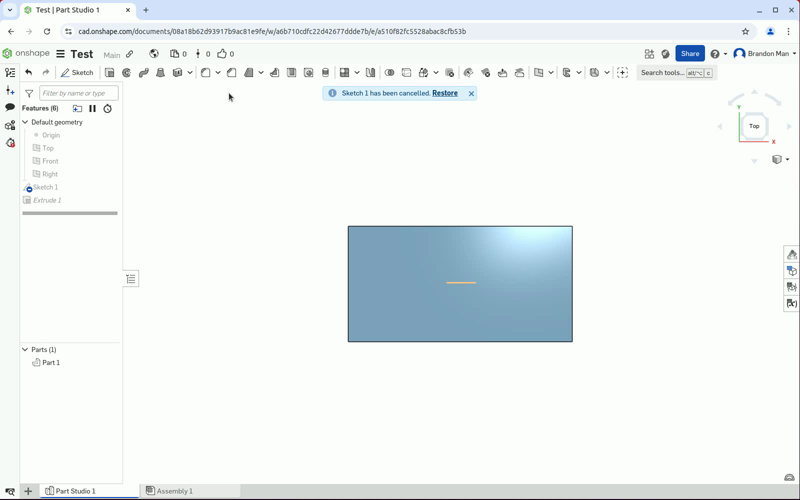
mouse_move(541, 75)
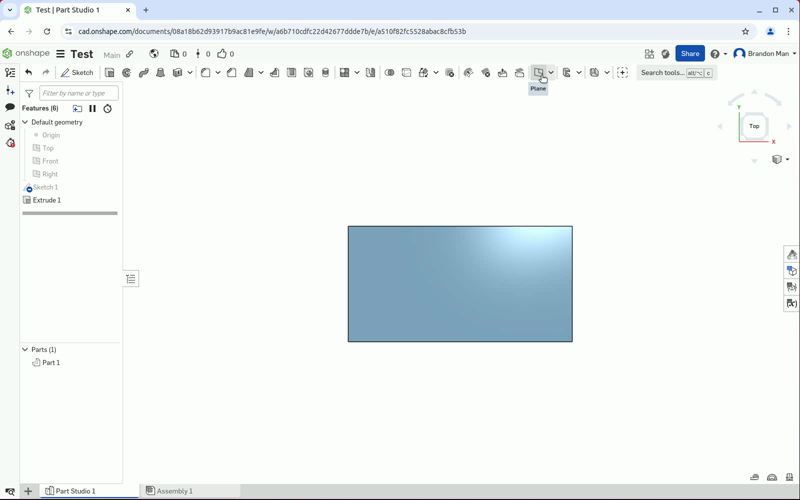
click(541, 75)
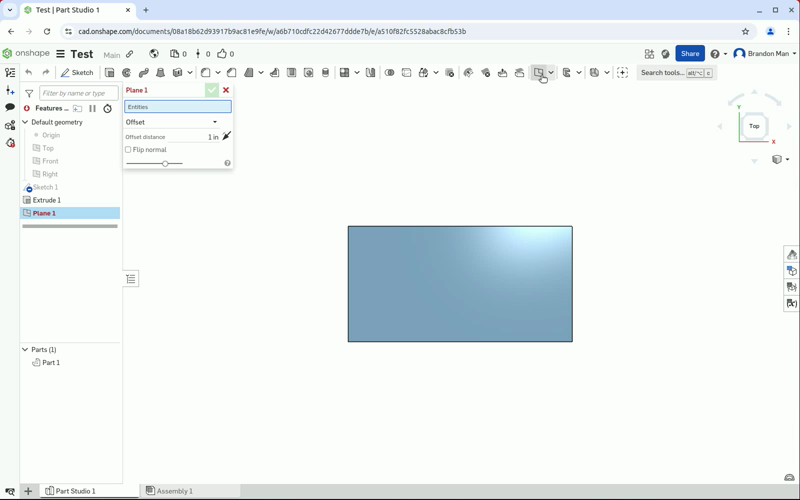
mouse_move(73, 150)
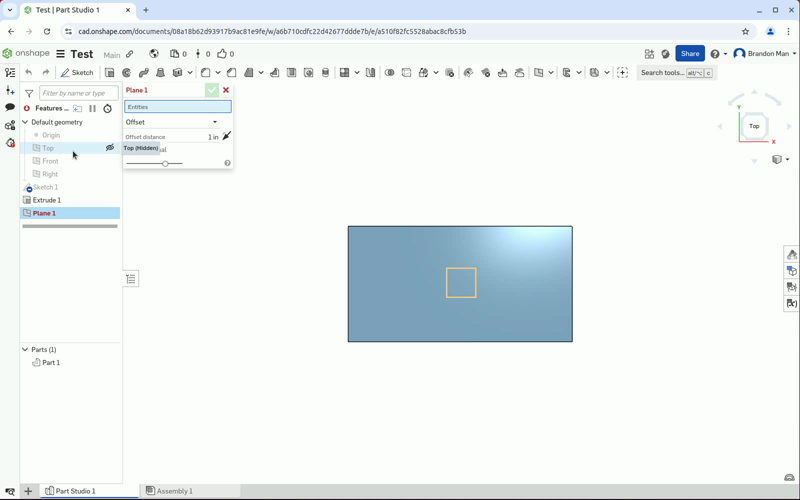
click(73, 150)
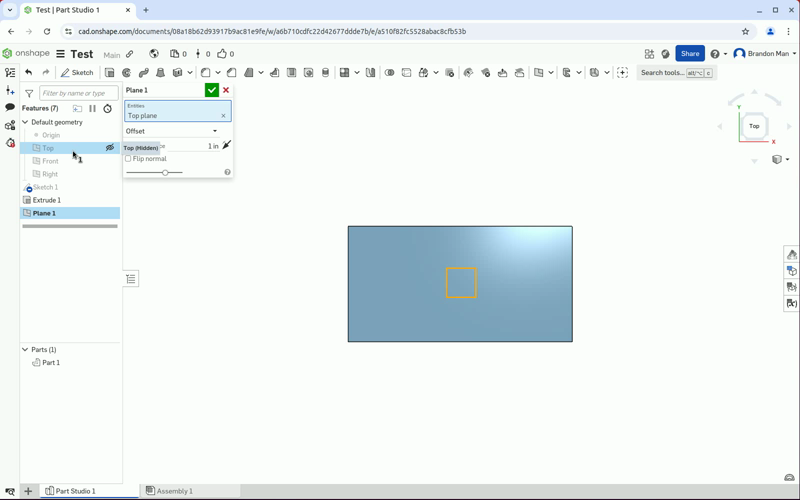
key(tab, 2)
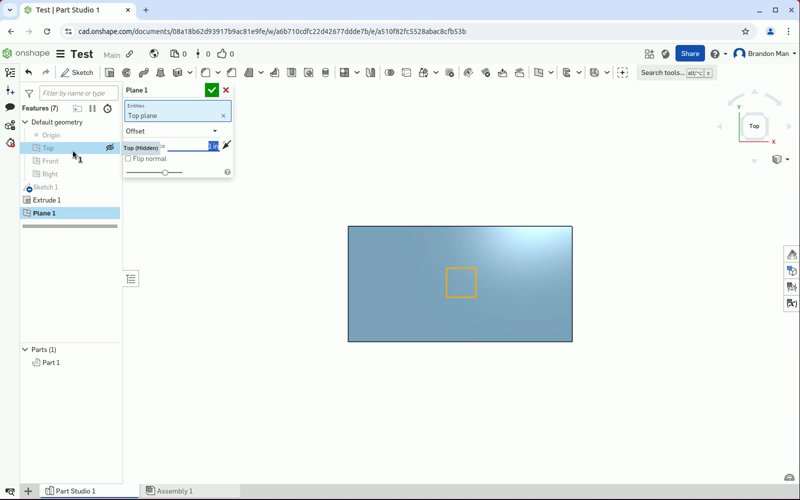
text(14.697)
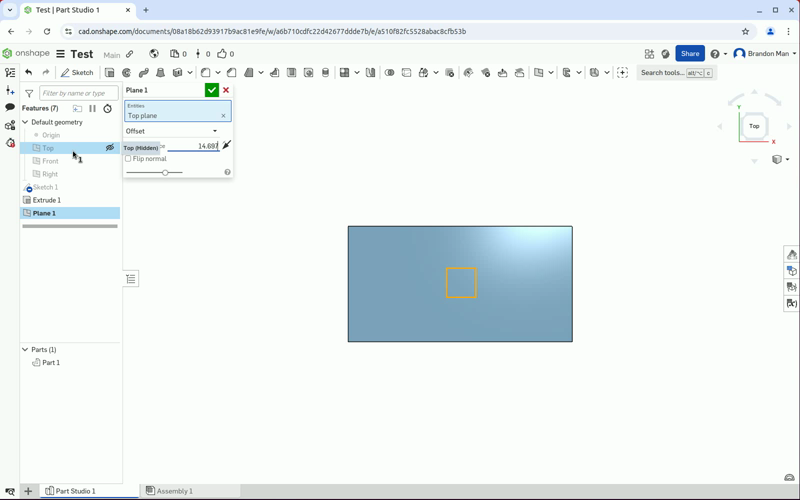
key(enter, 2)
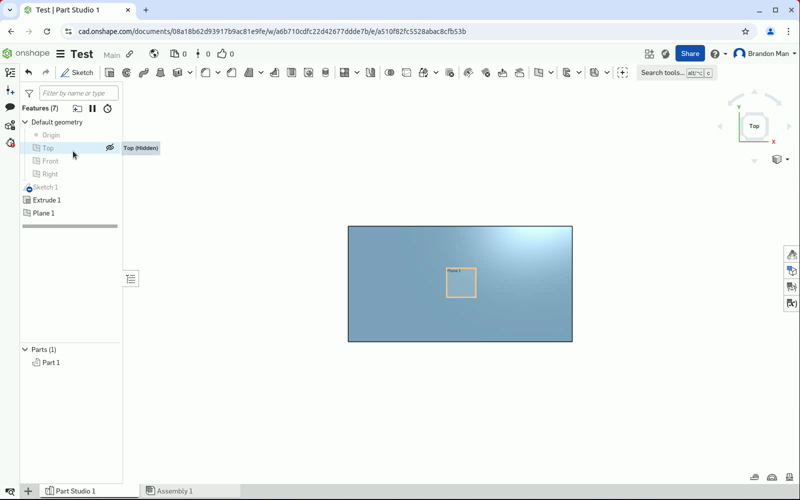
key(shift+s)
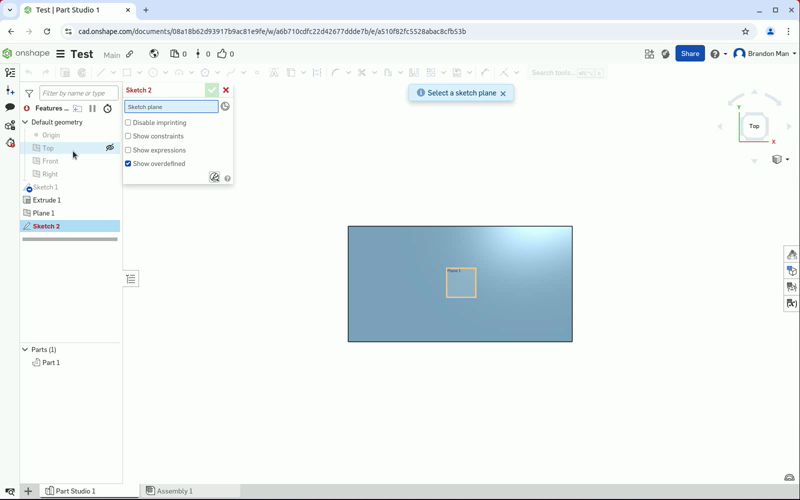
mouse_move(73, 215)
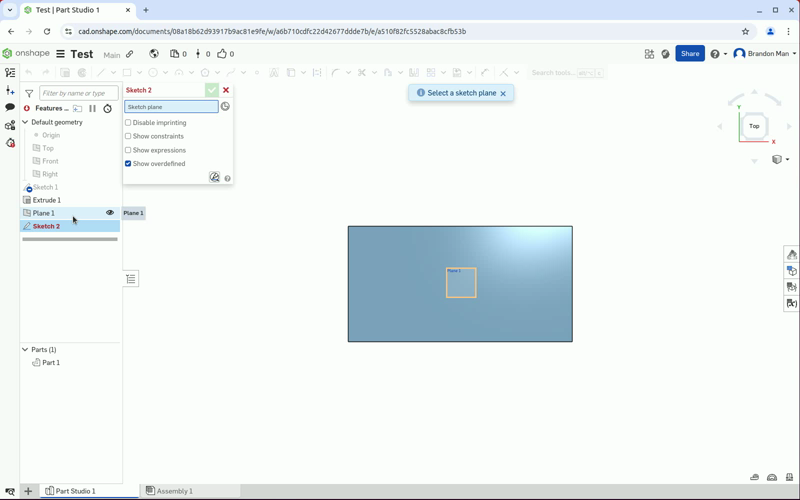
click(73, 215)
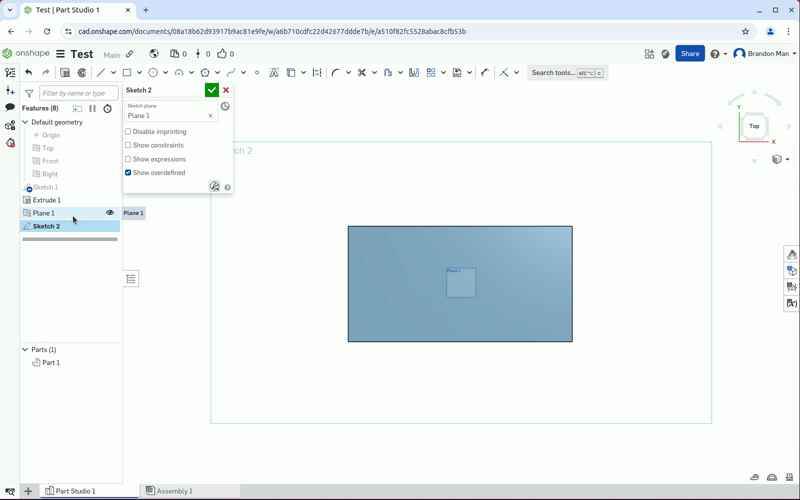
mouse_move(73, 352)
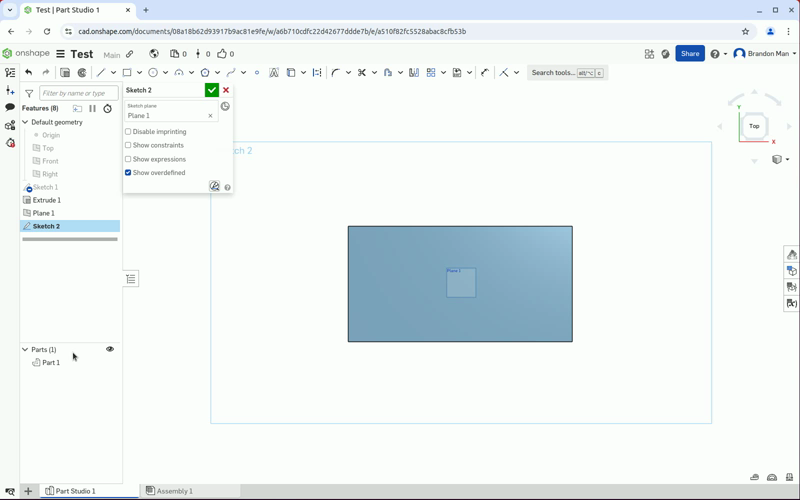
key(y)
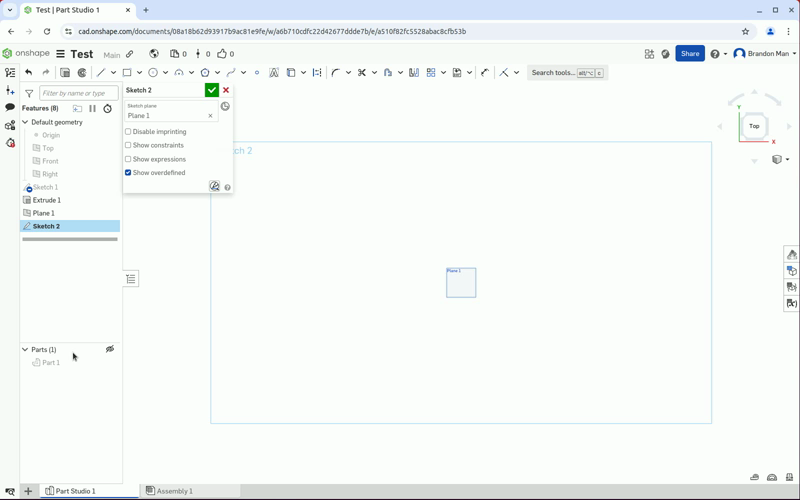
key(l)
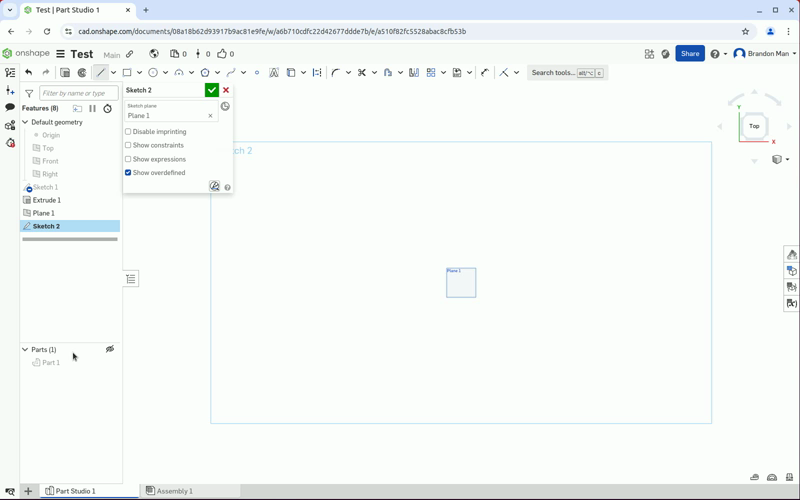
key_down(shift)
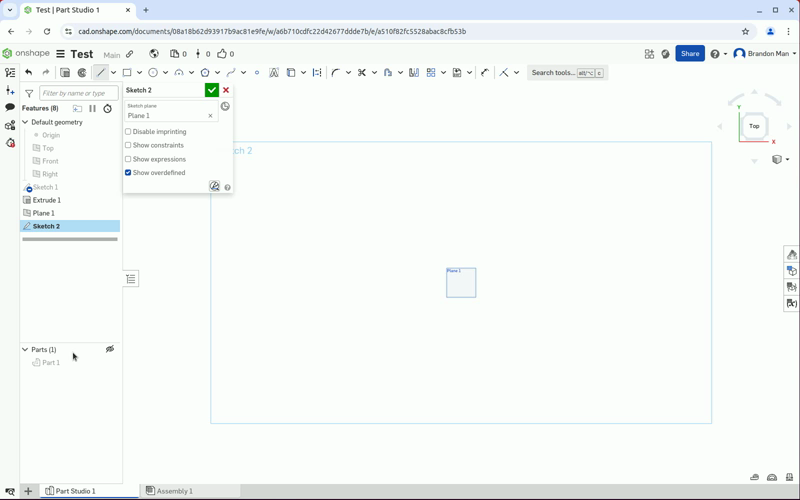
mouse_move(355, 334)
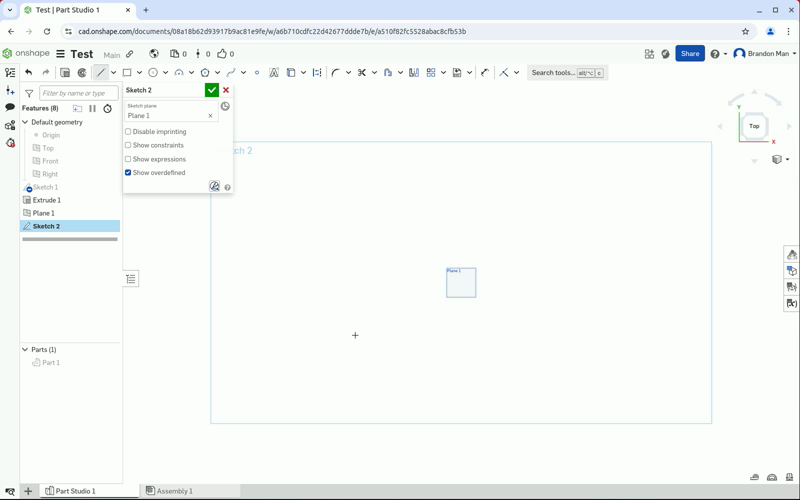
click(355, 334)
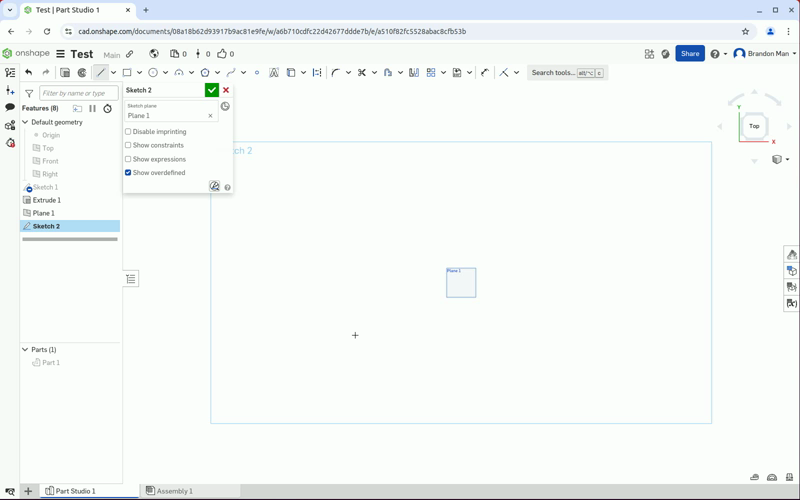
key_up(shift)
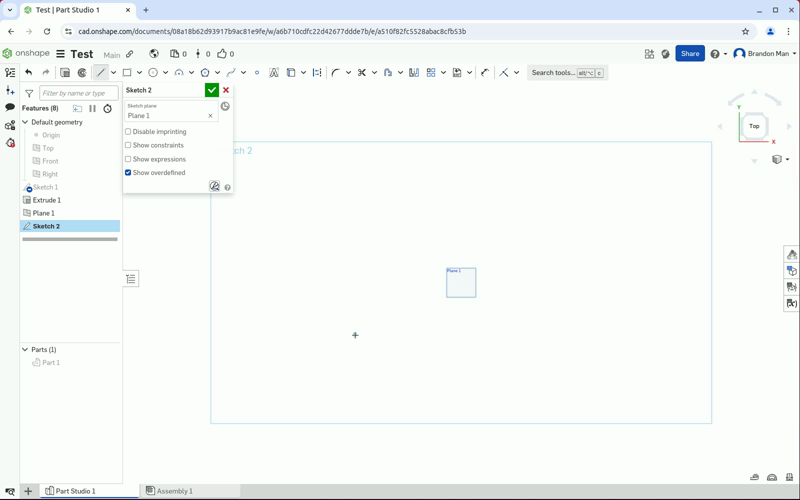
key_down(shift)
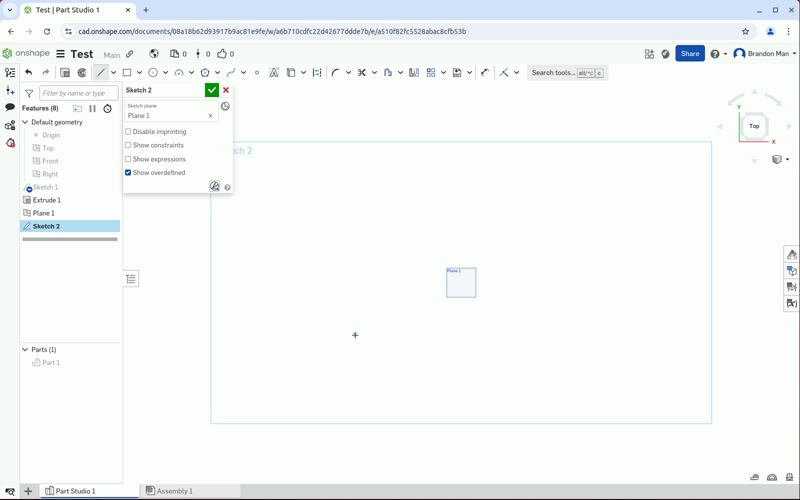
mouse_move(572, 334)
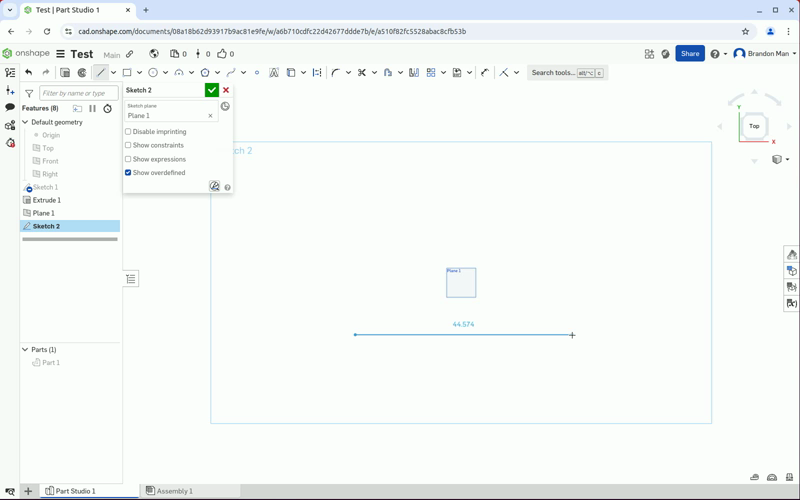
click(572, 334)
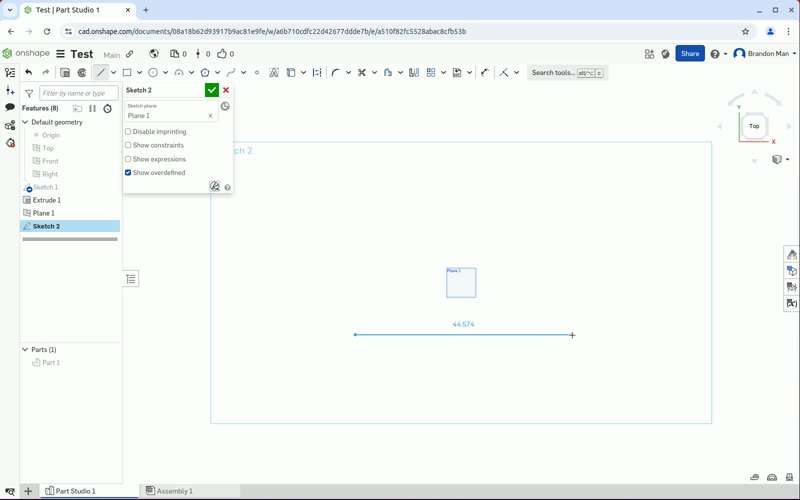
key_up(shift)
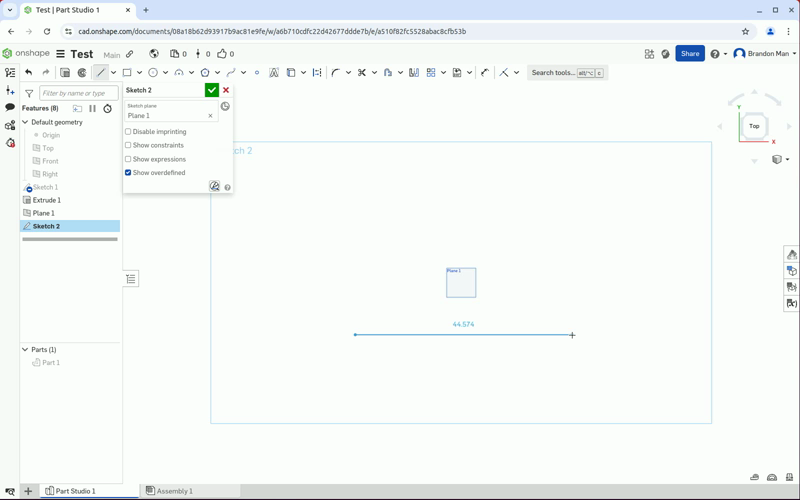
key_down(shift)
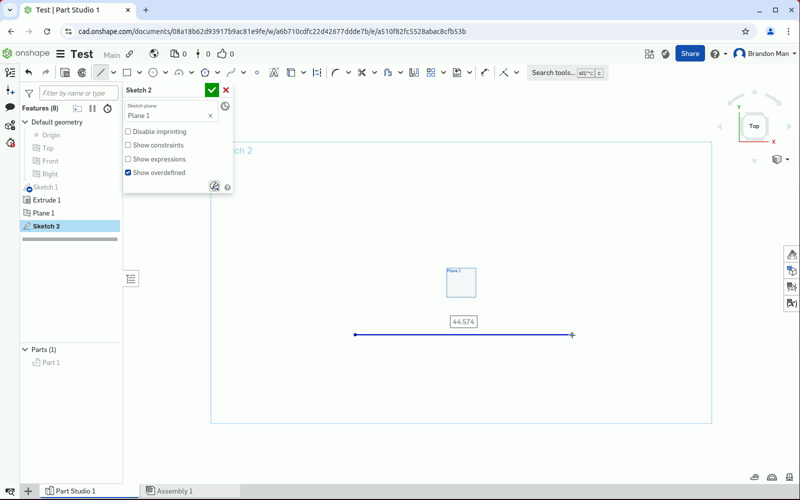
mouse_move(572, 231)
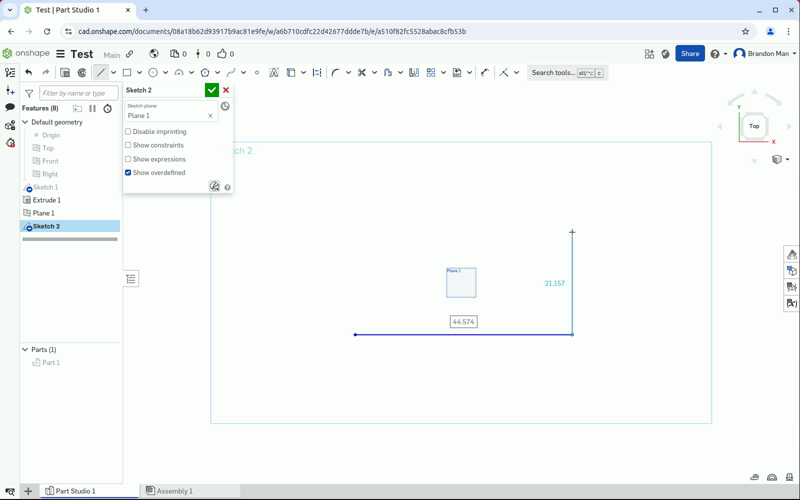
click(572, 231)
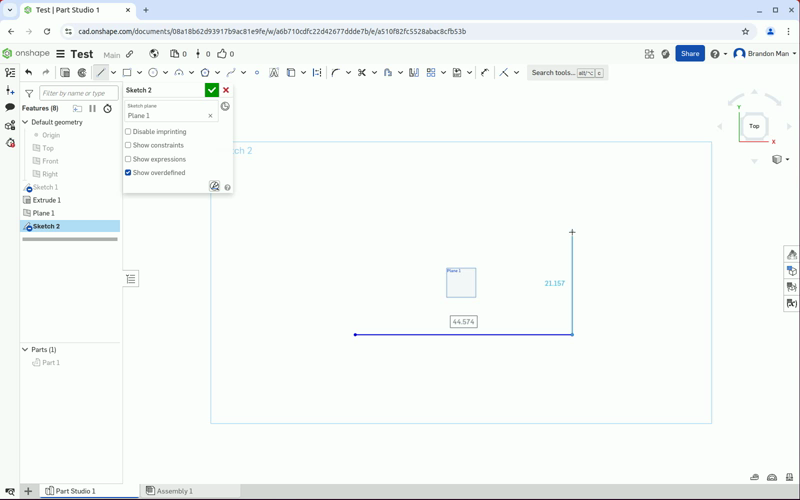
key_up(shift)
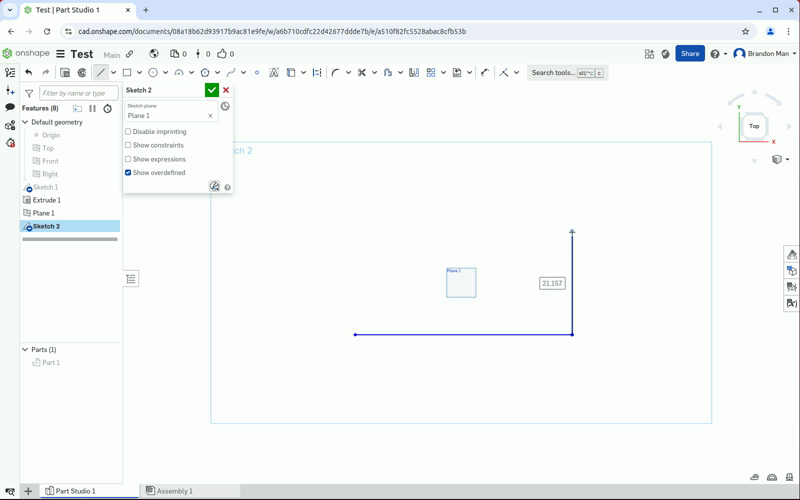
key_down(shift)
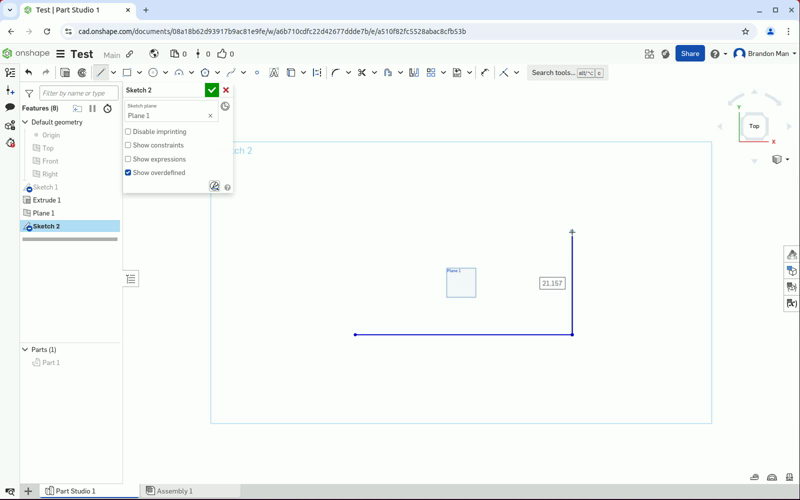
mouse_move(355, 231)
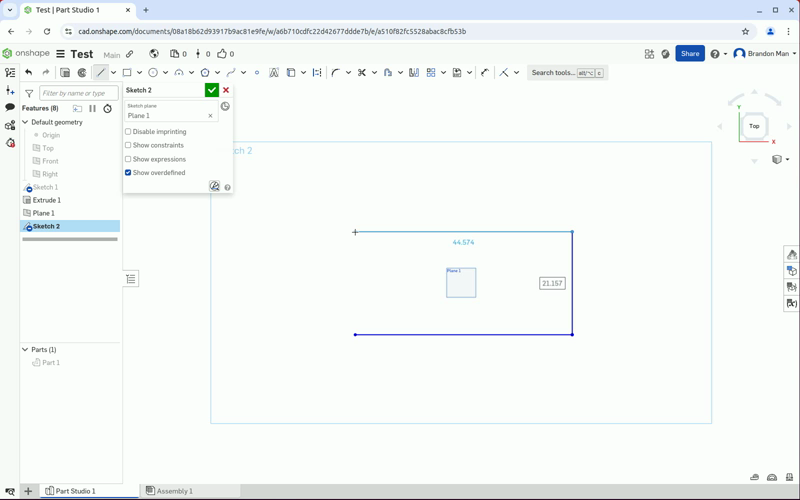
click(355, 231)
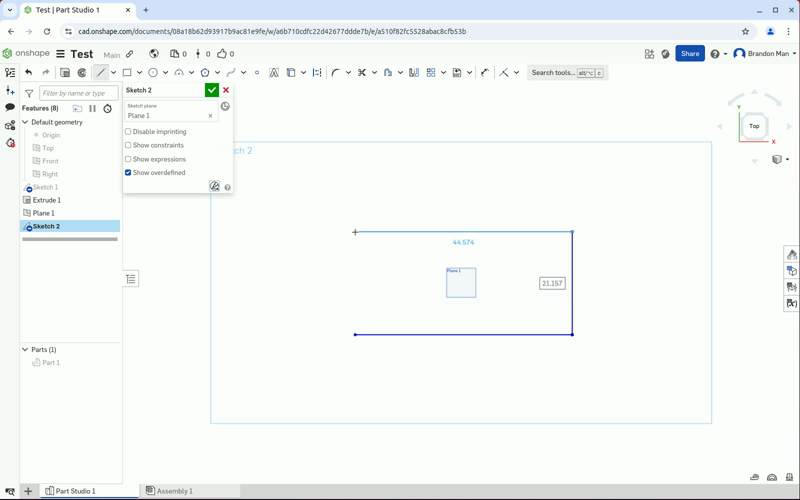
key_up(shift)
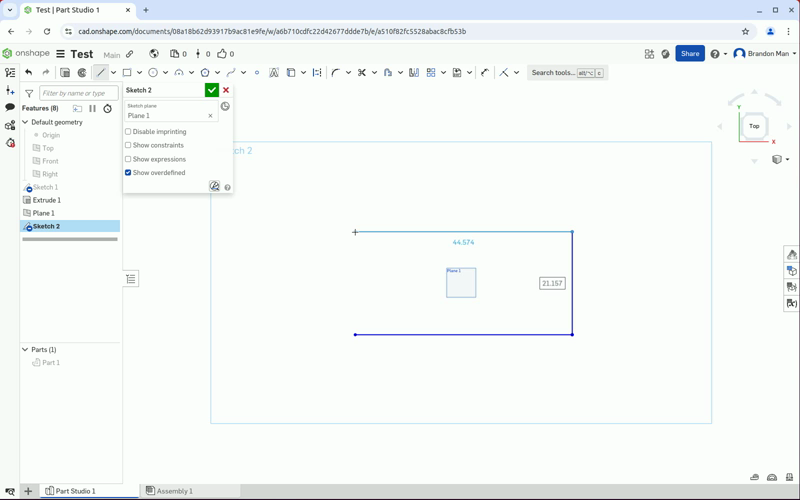
key_down(shift)
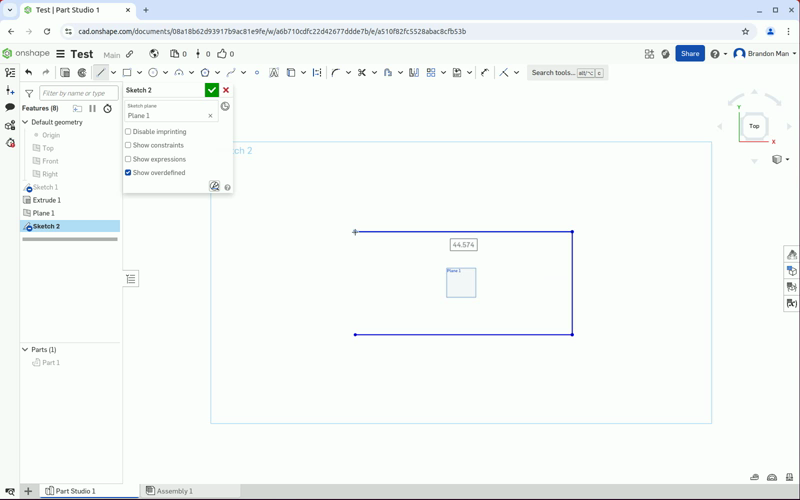
mouse_move(355, 334)
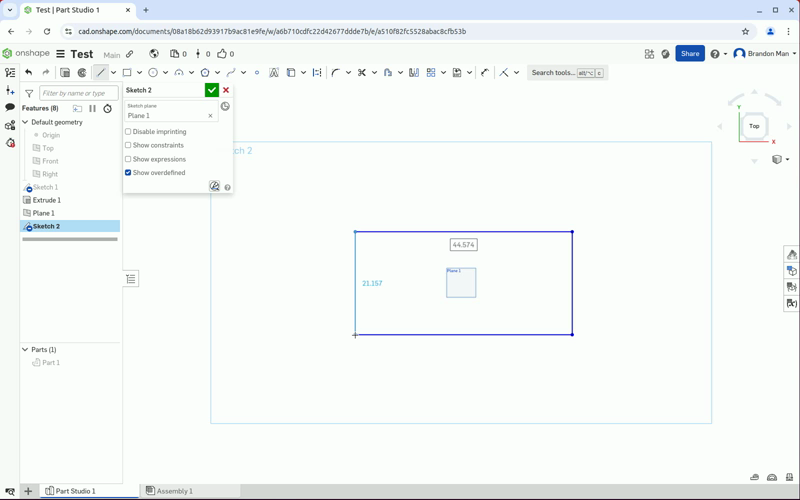
key_up(shift)
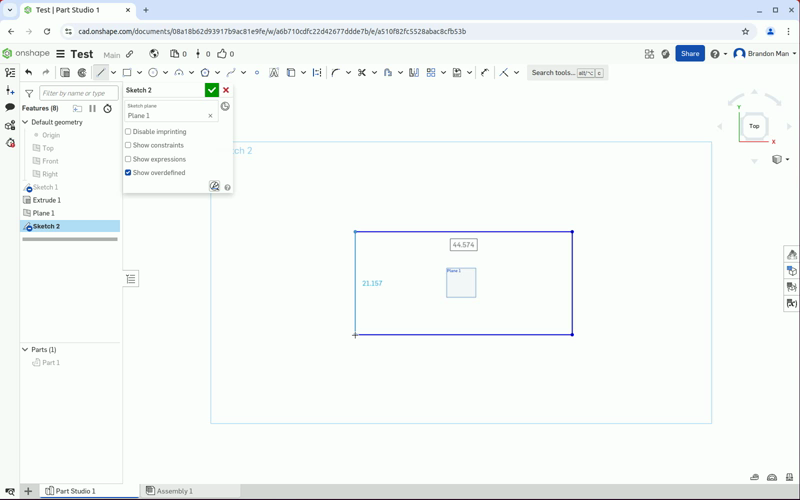
click(355, 334)
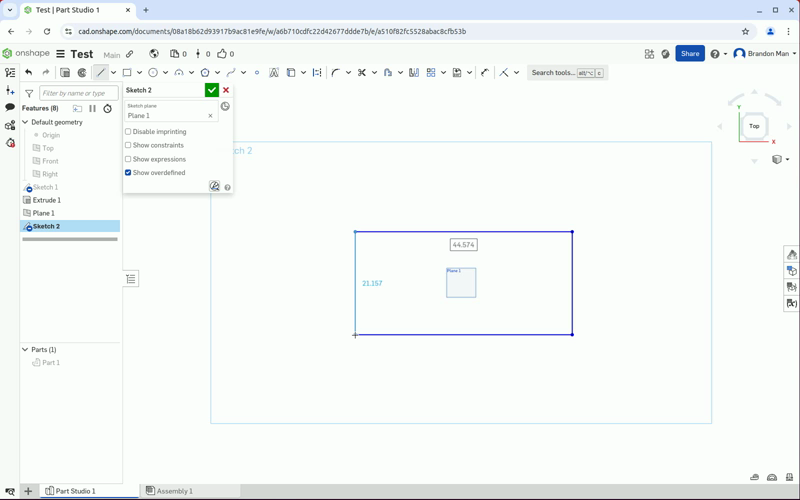
key(esc)
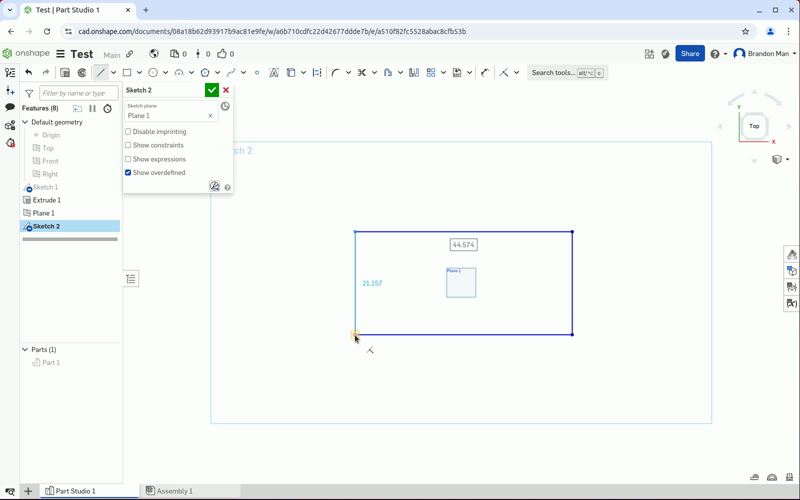
mouse_move(520, 318)
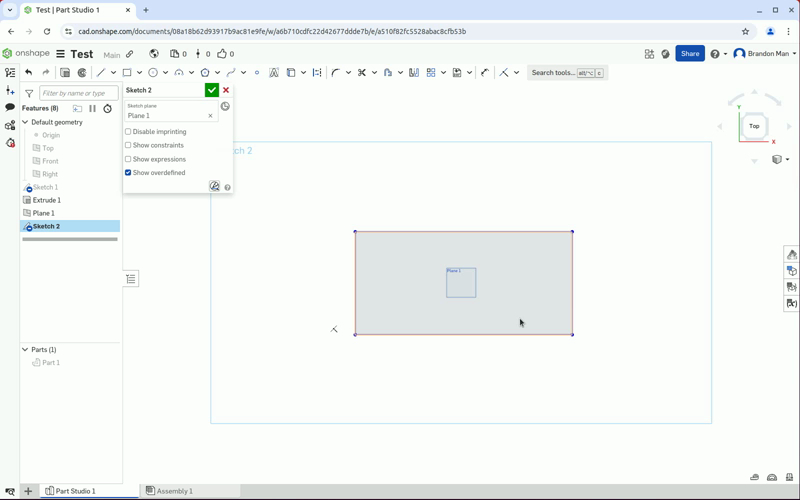
click(520, 318)
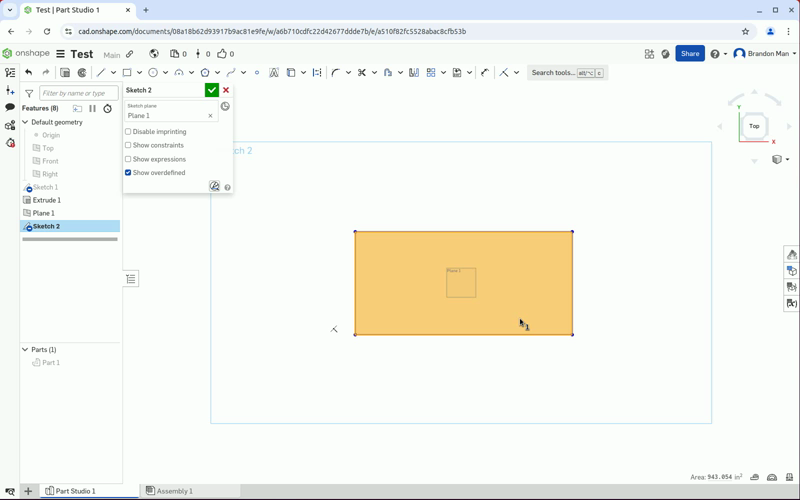
mouse_move(73, 352)
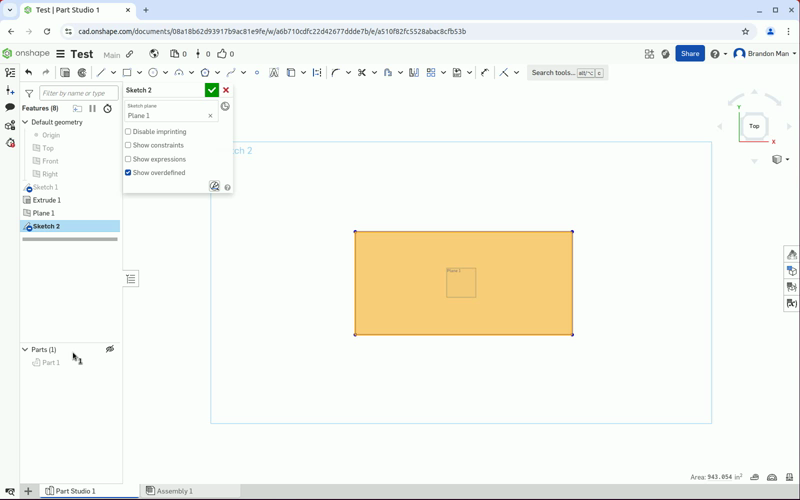
key(shift+y)
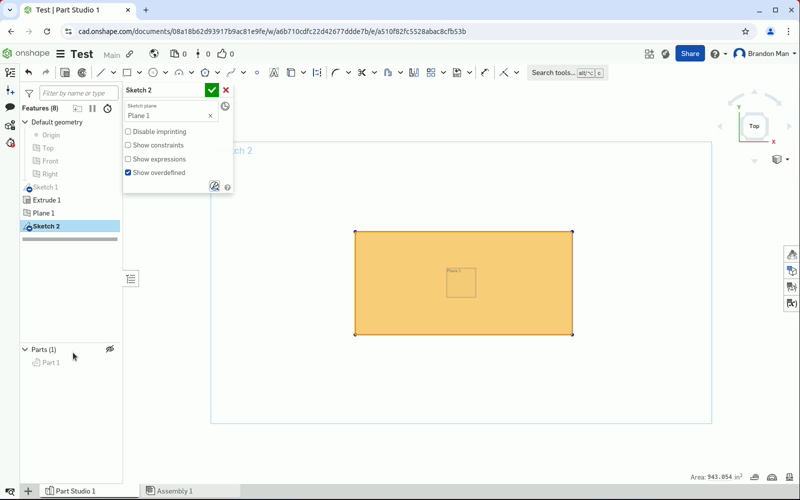
key(shift+e)
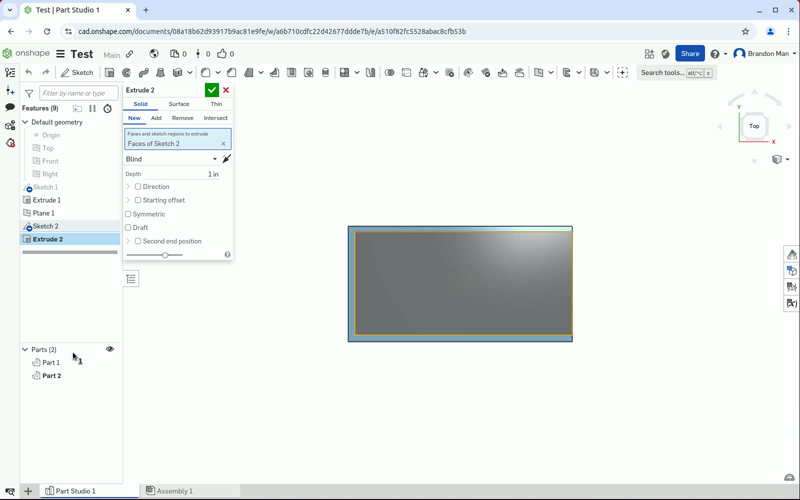
mouse_move(143, 106)
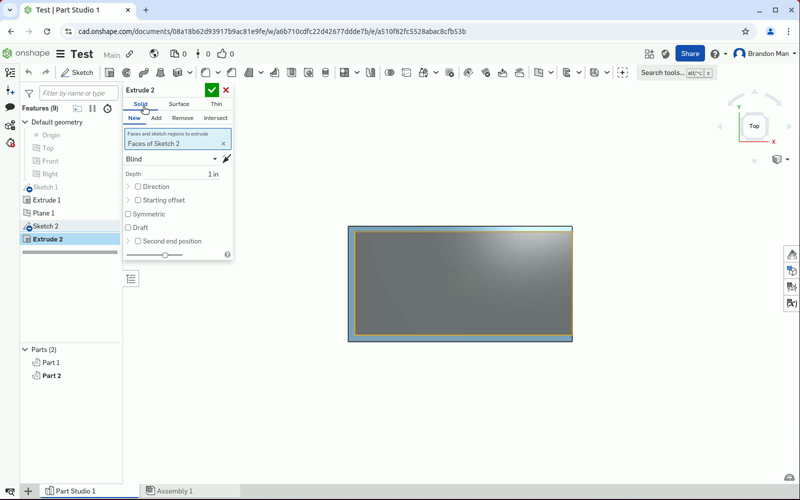
click(143, 106)
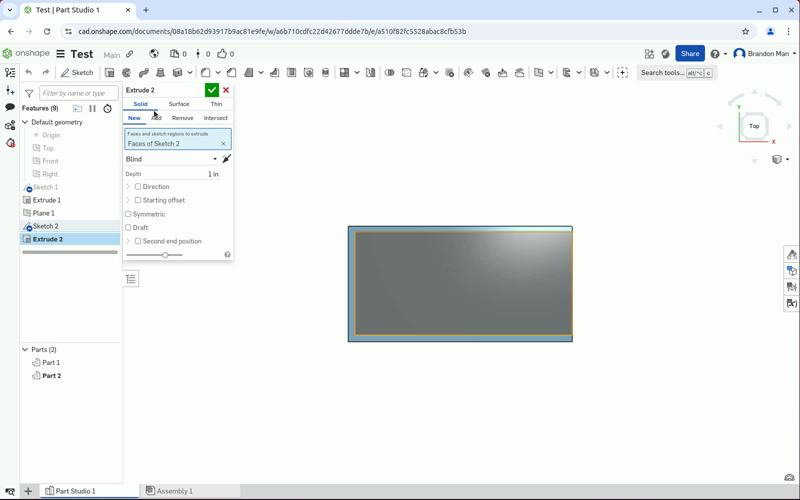
mouse_move(186, 120)
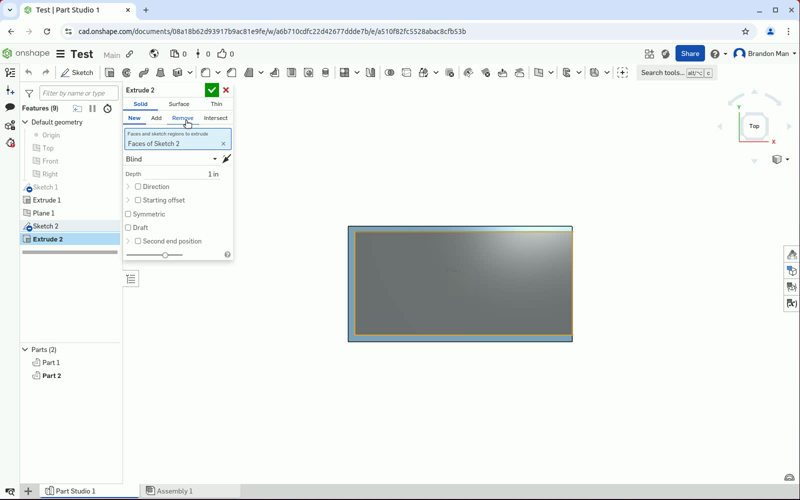
click(186, 120)
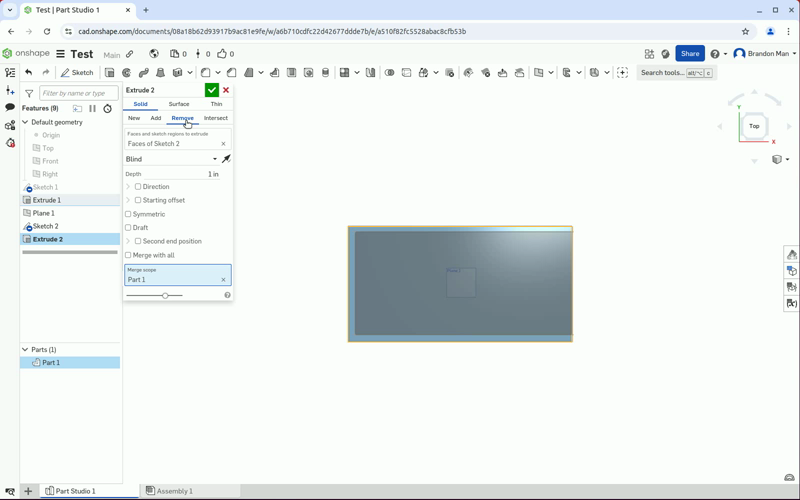
key(tab, 4)
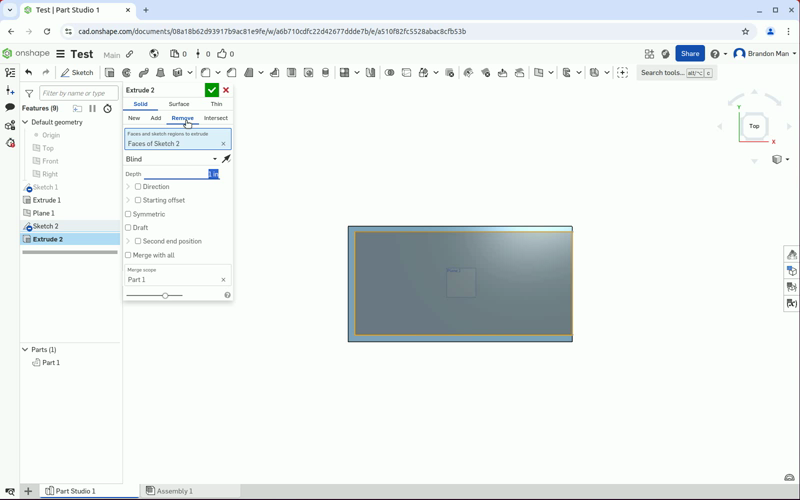
text(13.48)
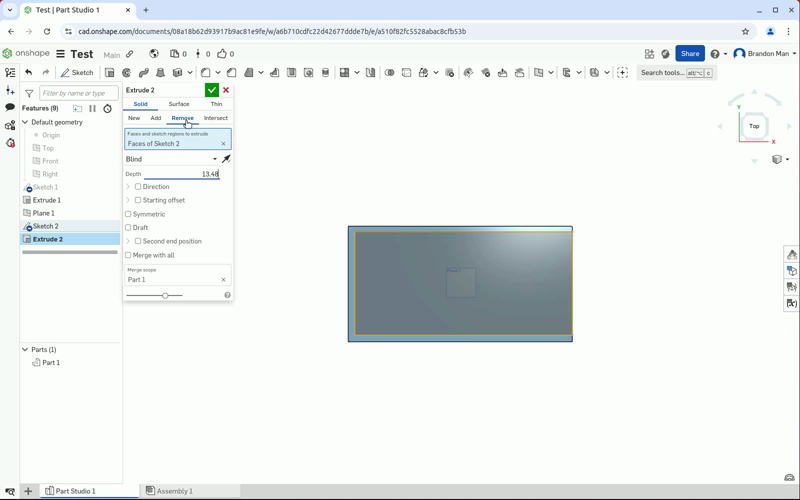
key(tab, 6)
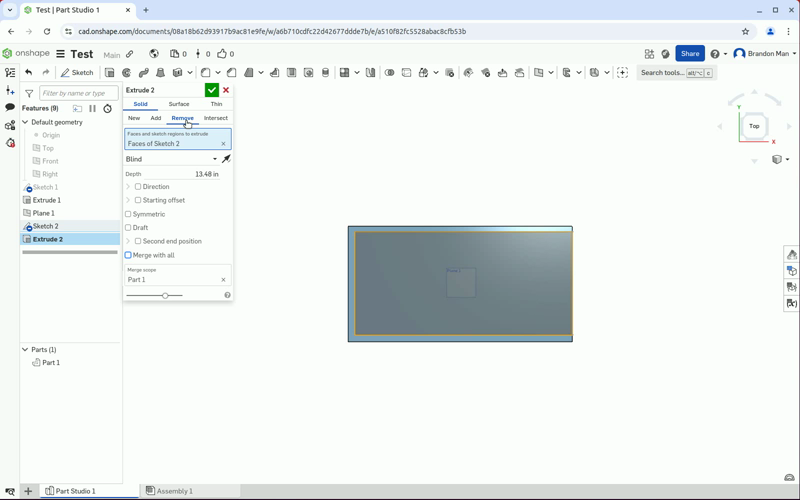
key(space)
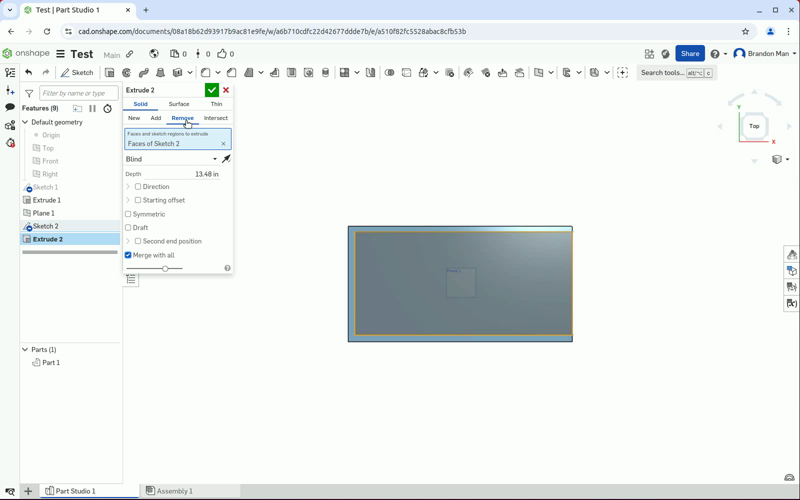
key(enter)
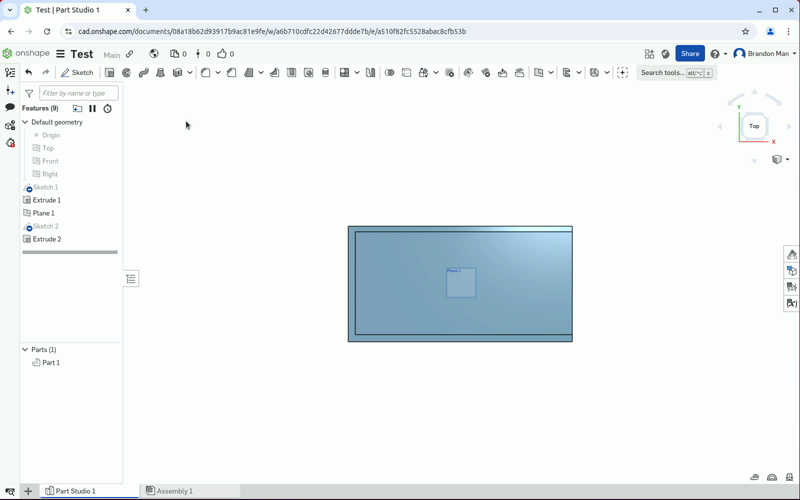
key(shift+h)
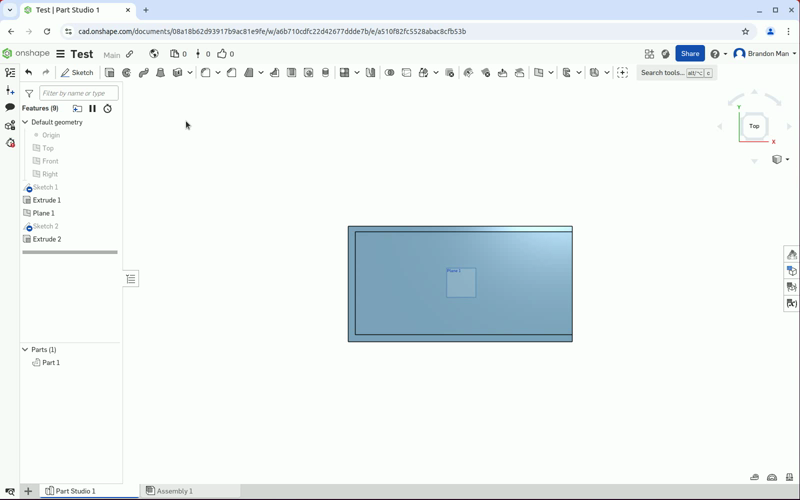
key(shift+h)
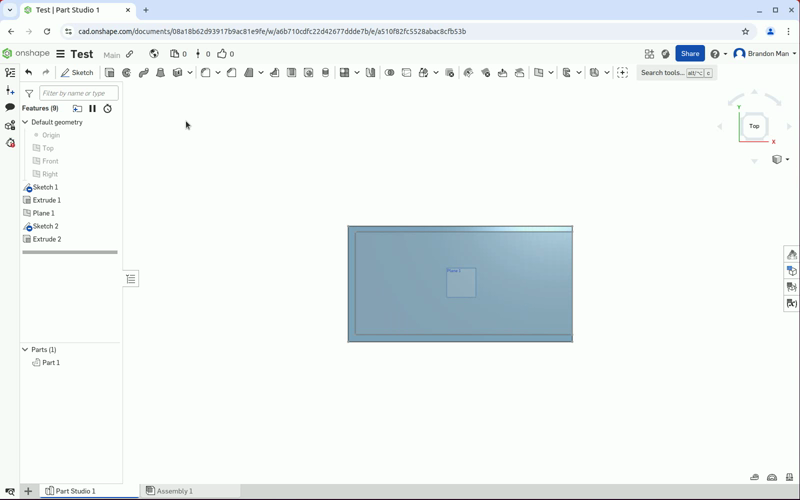
key(shift+7)
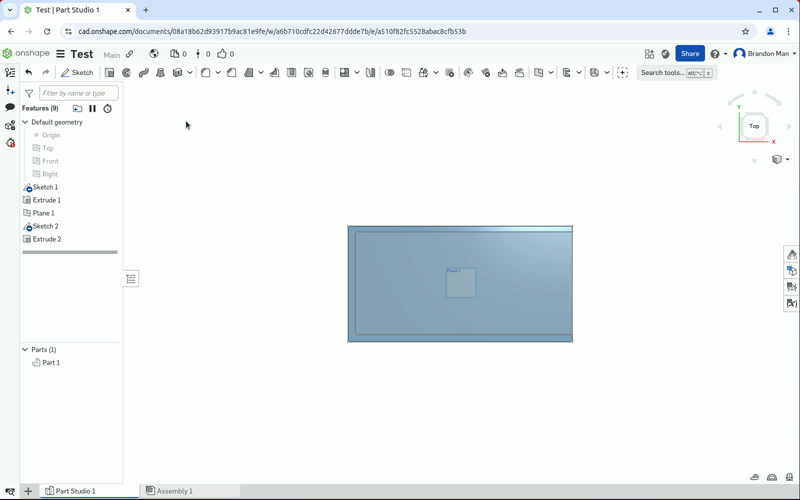
key(up, 3)
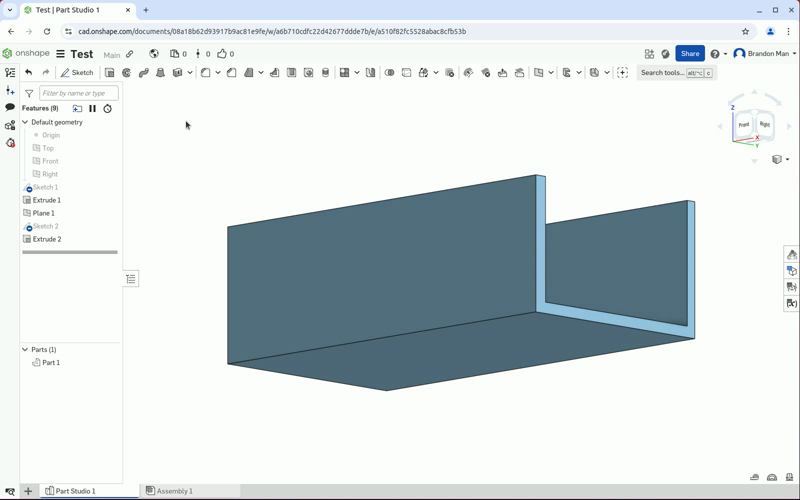
key(left, 3)
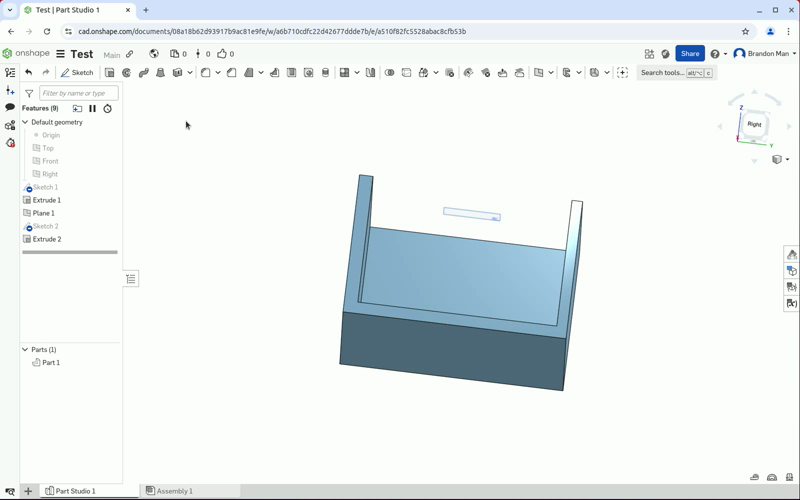
key(right, 3)
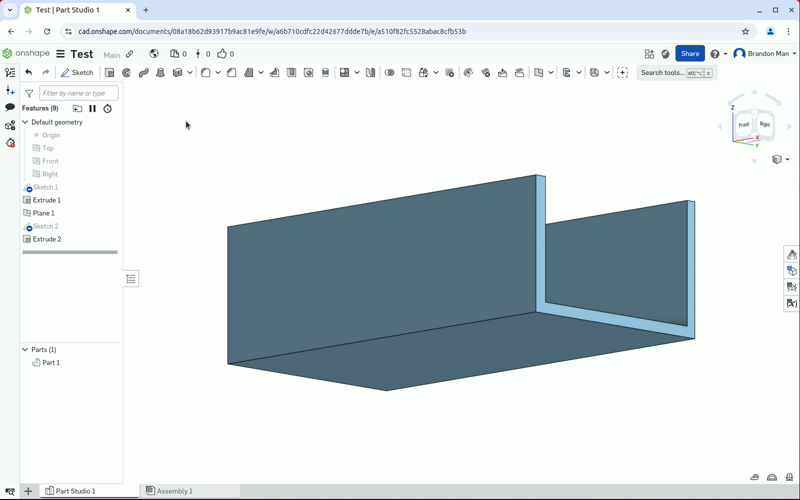
key(down, 3)
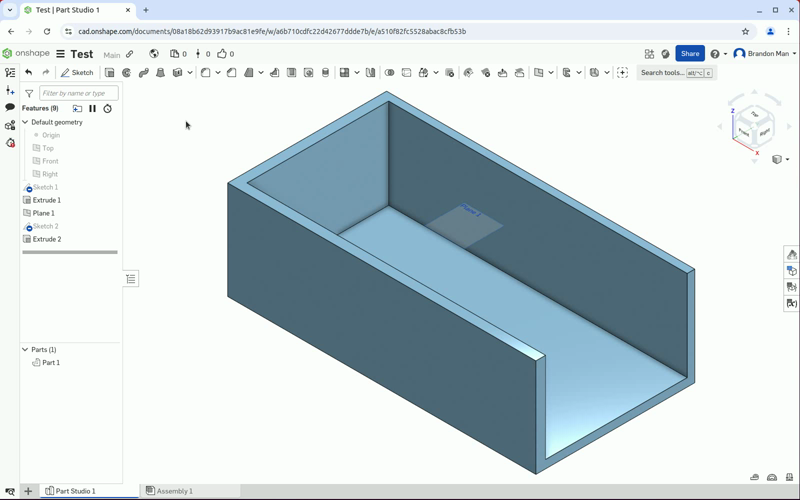
mouse_move(73, 189)
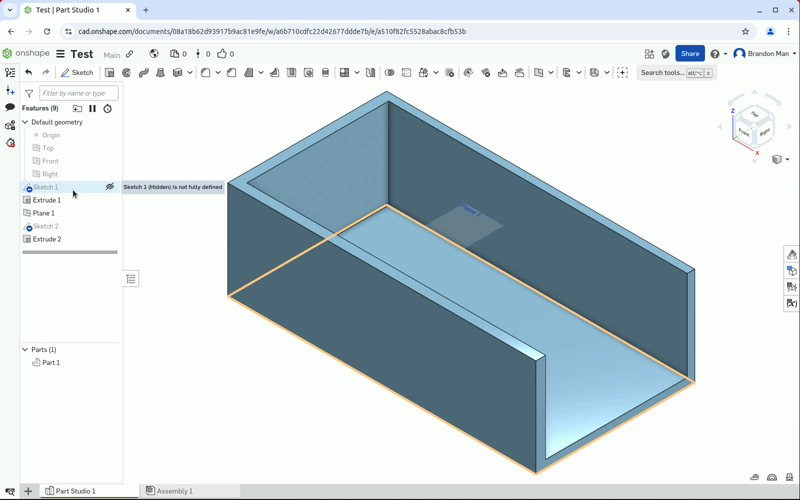
click(73, 189)